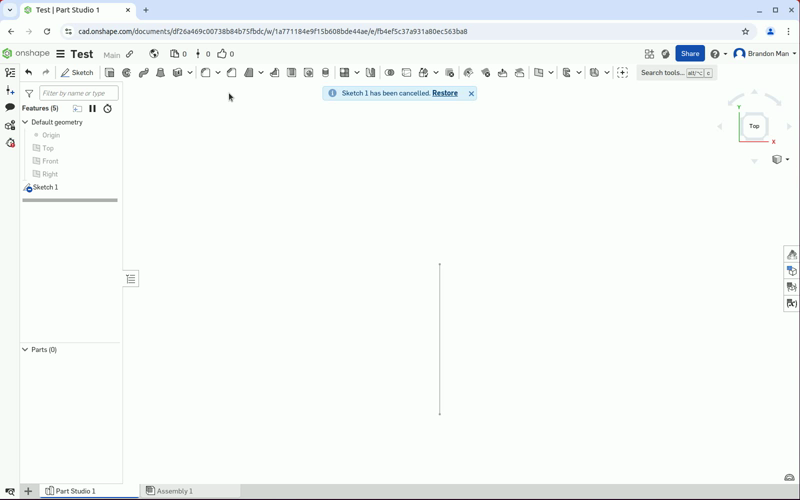
key(shift+h)
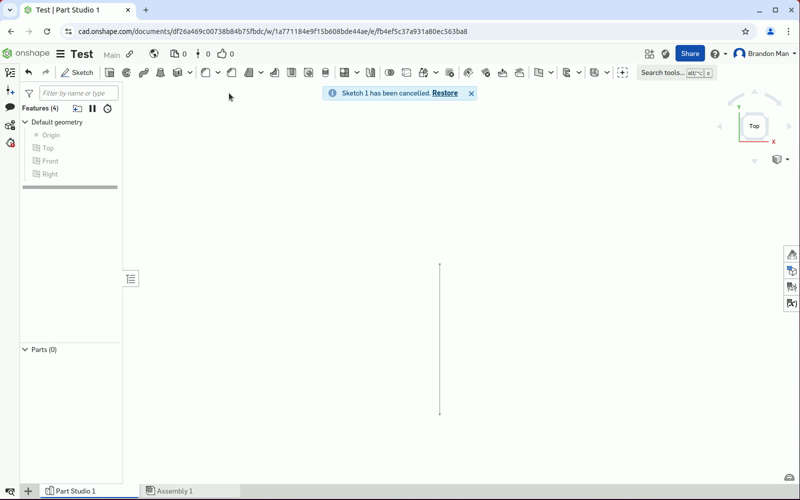
key(shift+s)
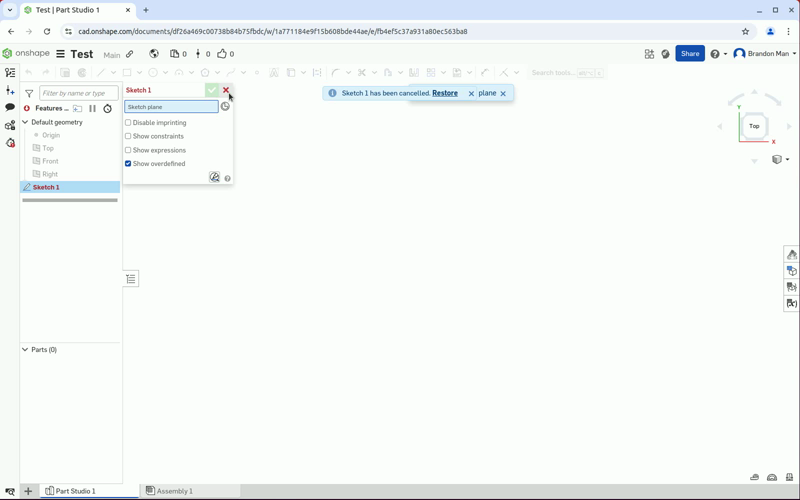
mouse_move(73, 150)
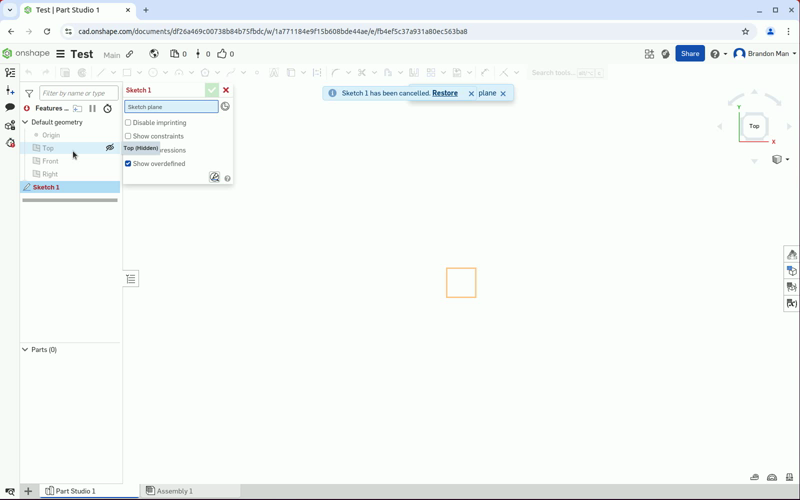
click(73, 150)
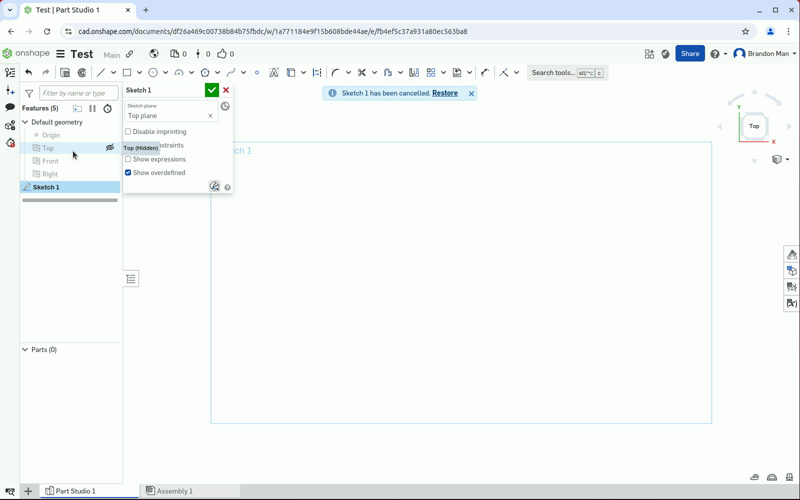
mouse_move(73, 352)
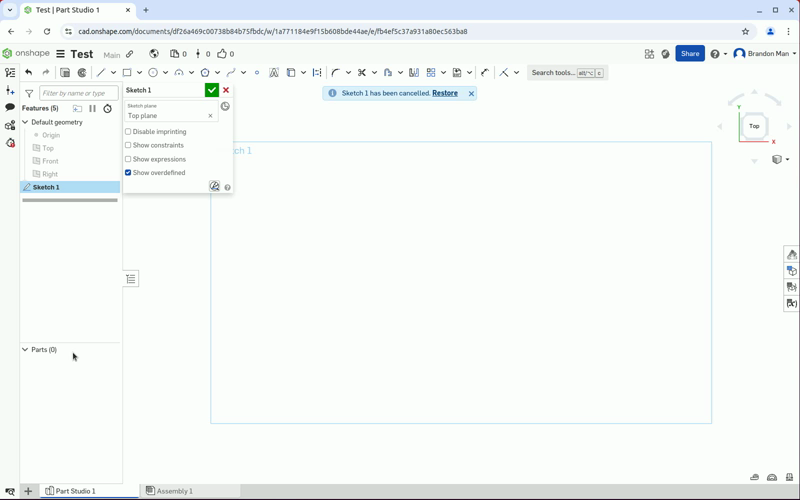
key(y)
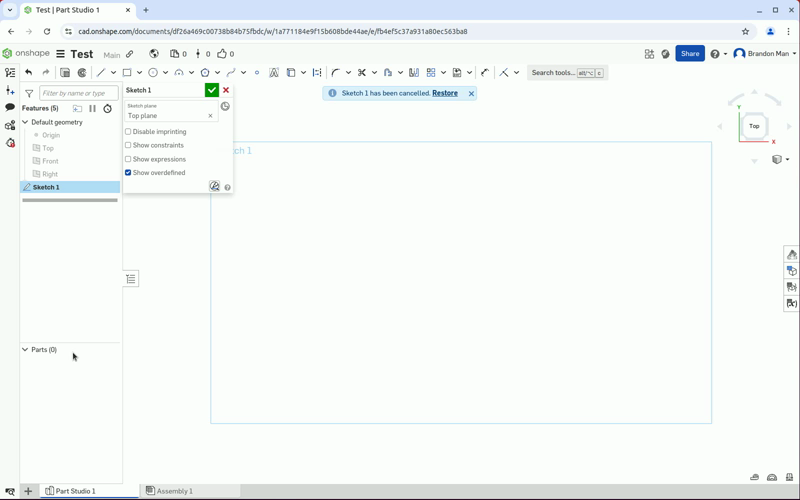
key(l)
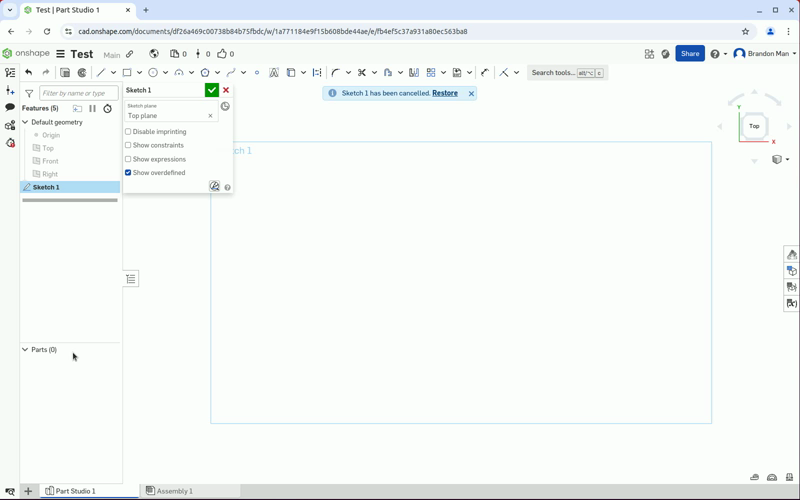
key_down(shift)
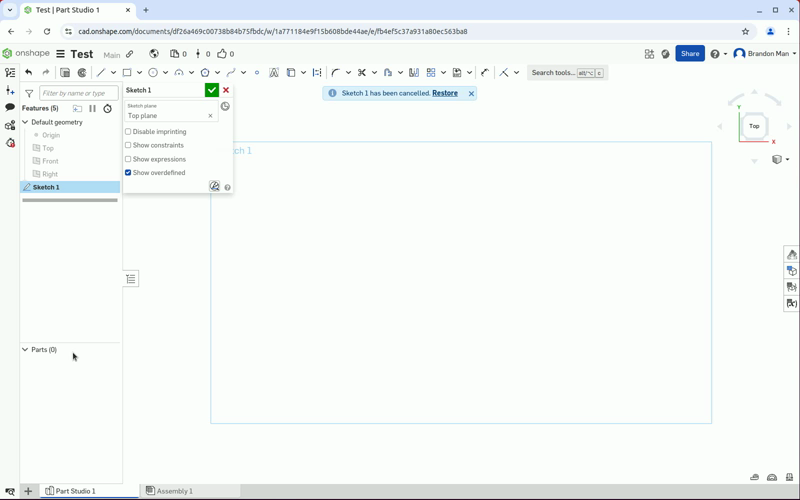
mouse_move(374, 351)
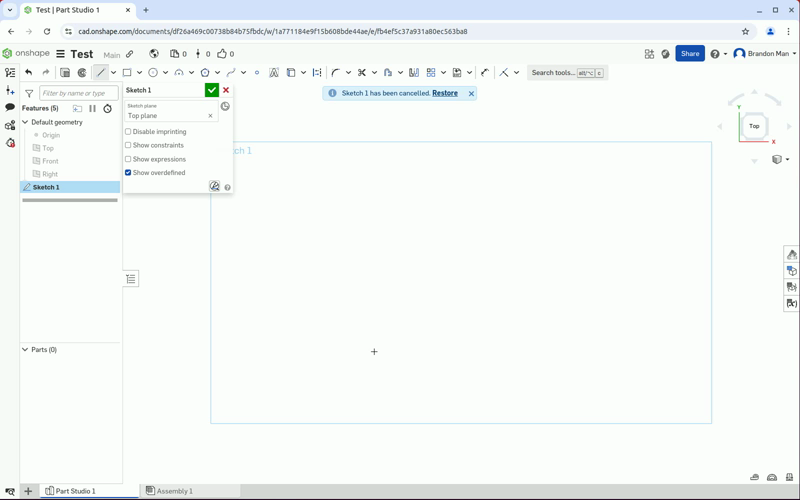
click(374, 351)
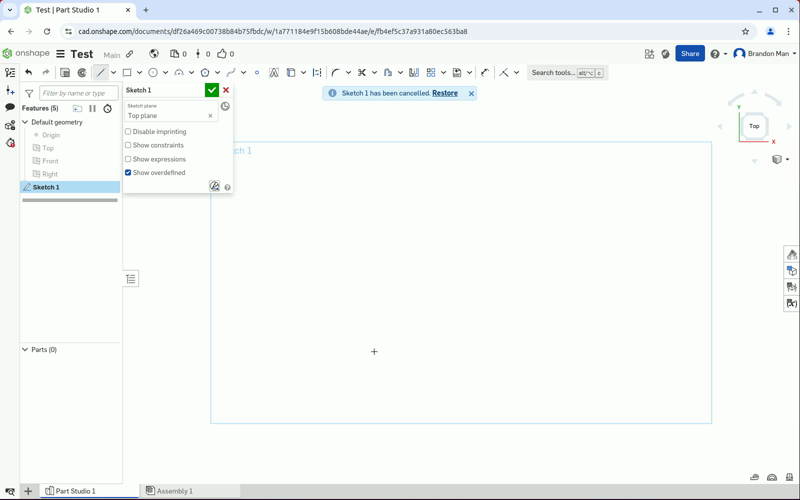
key_up(shift)
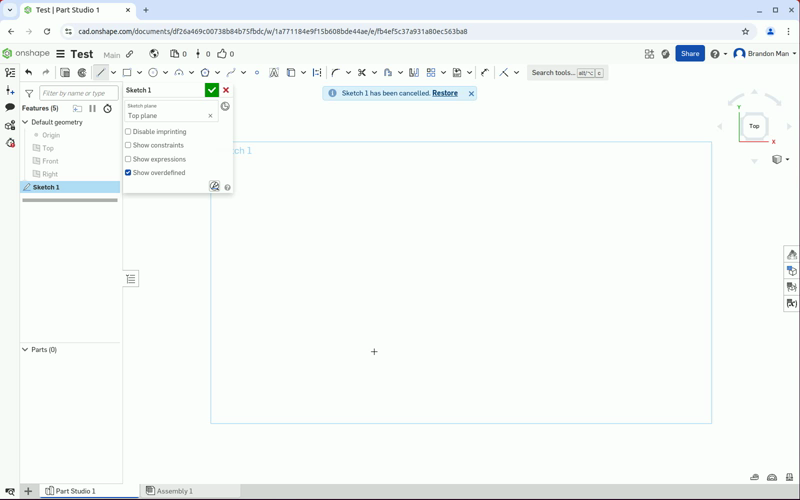
key_down(shift)
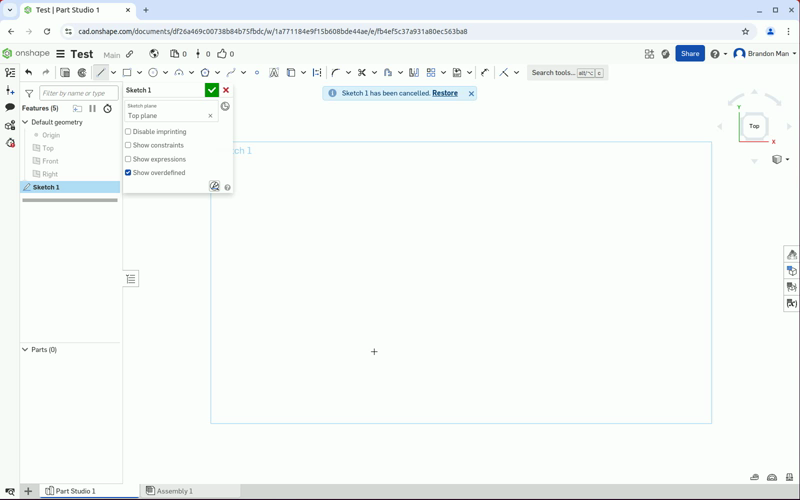
mouse_move(548, 351)
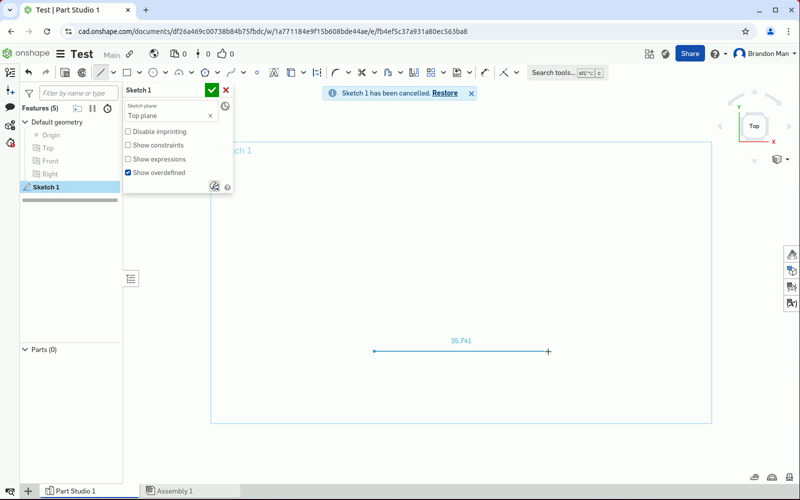
click(548, 351)
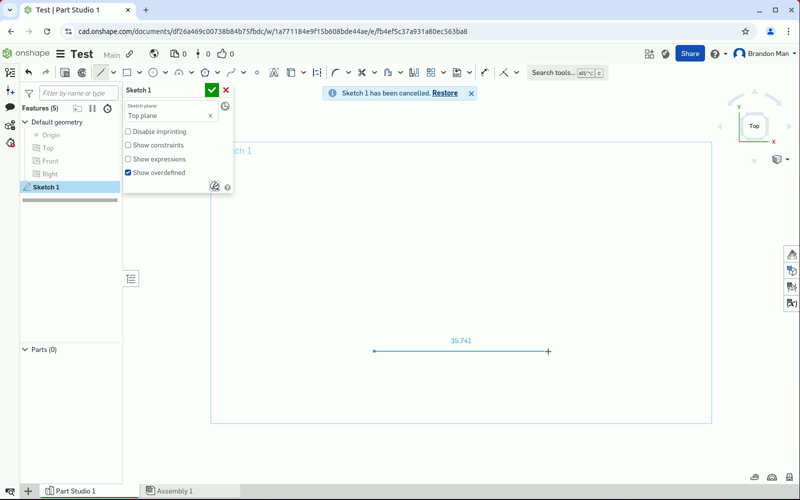
key_up(shift)
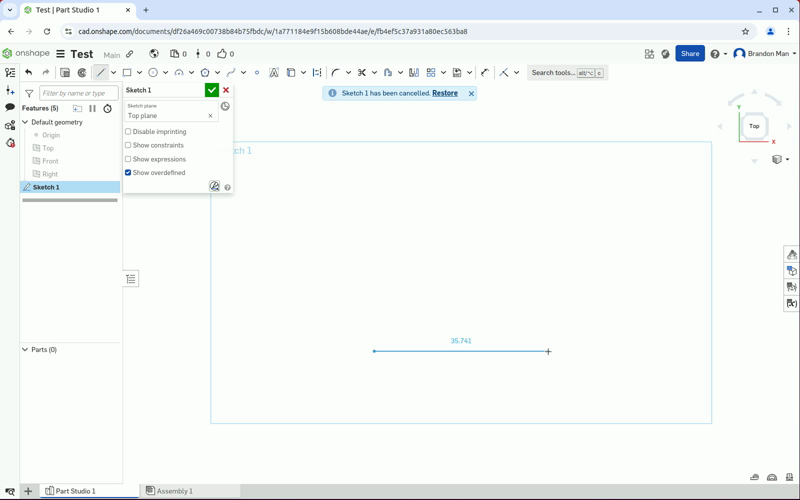
key_down(shift)
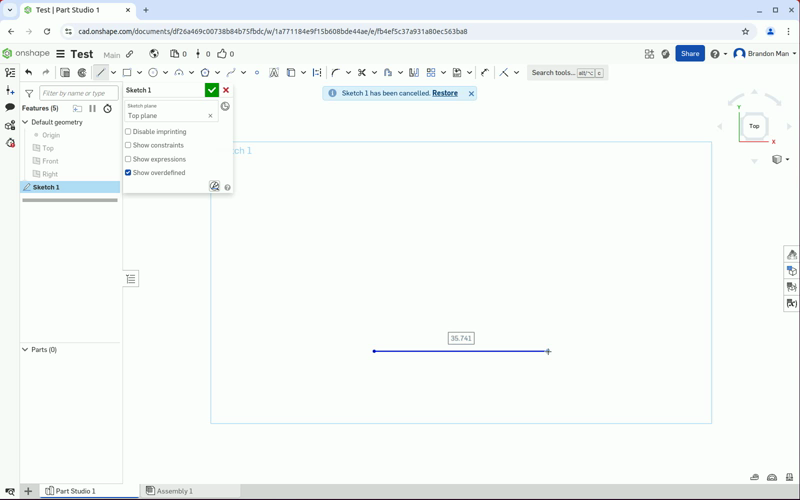
mouse_move(548, 215)
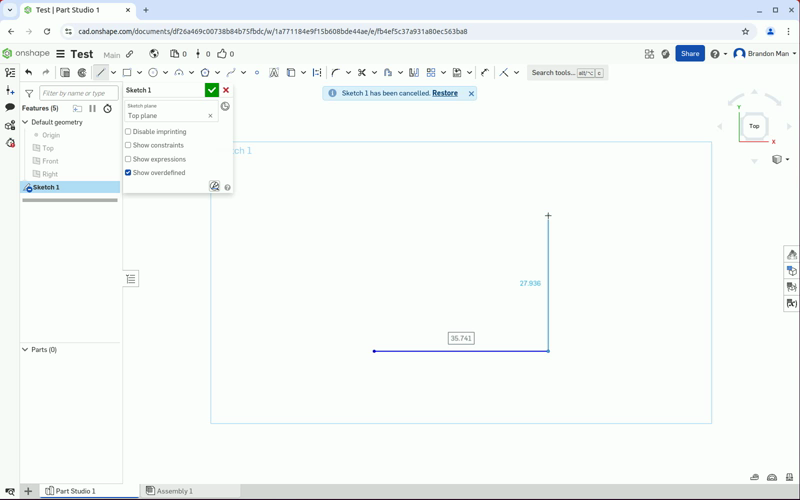
click(548, 215)
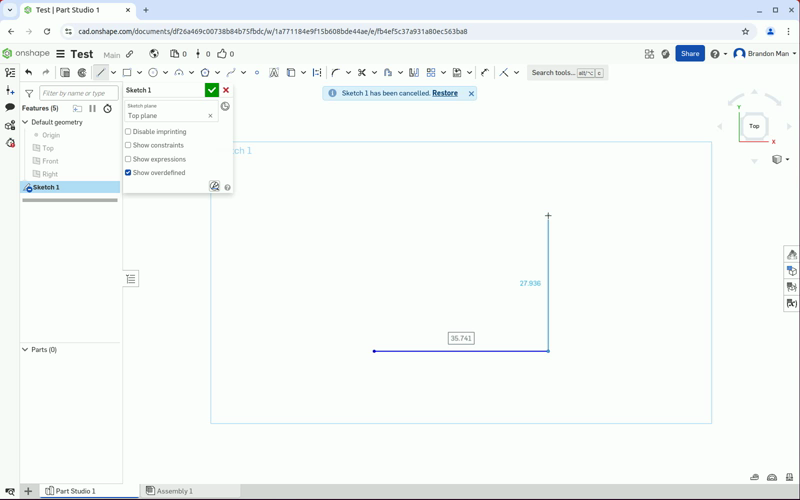
key_up(shift)
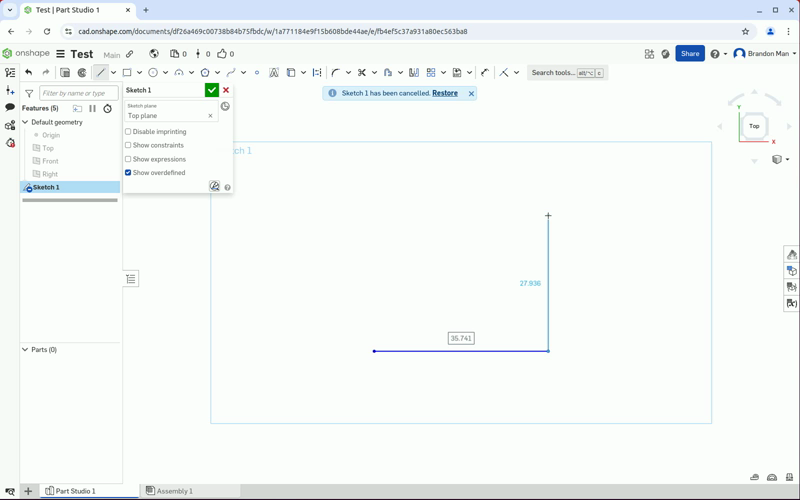
key_down(shift)
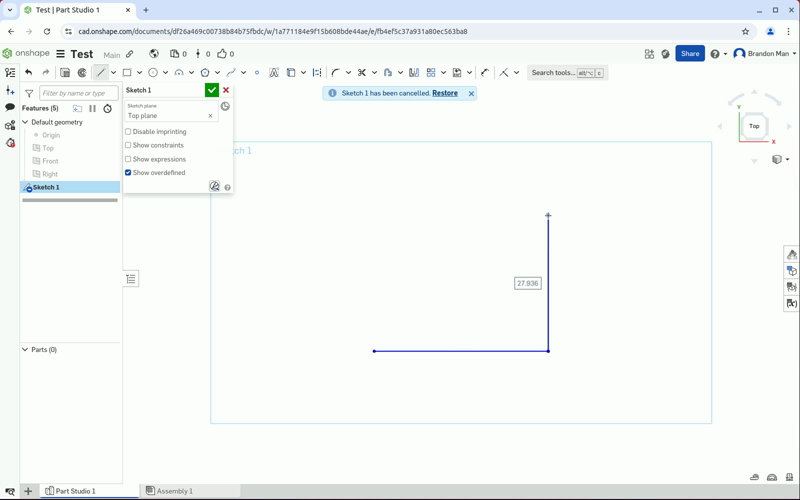
mouse_move(374, 215)
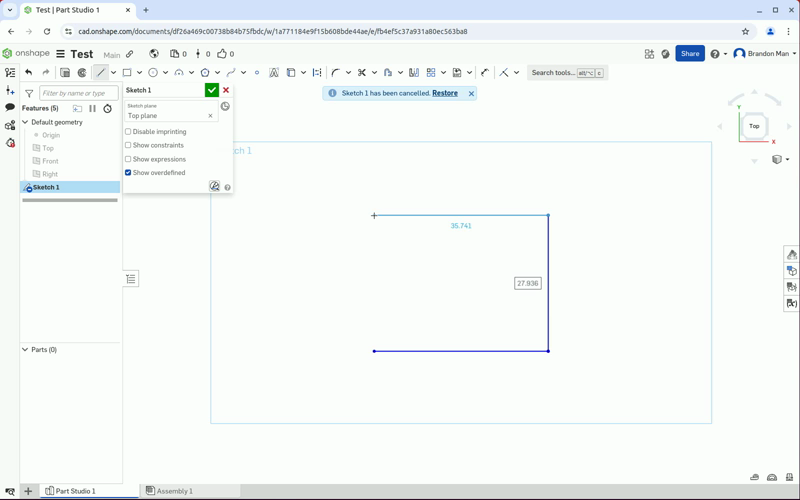
click(374, 215)
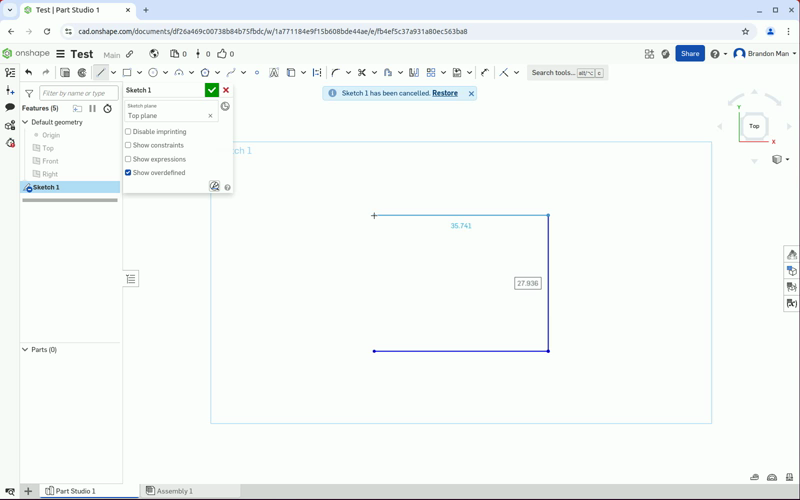
key_up(shift)
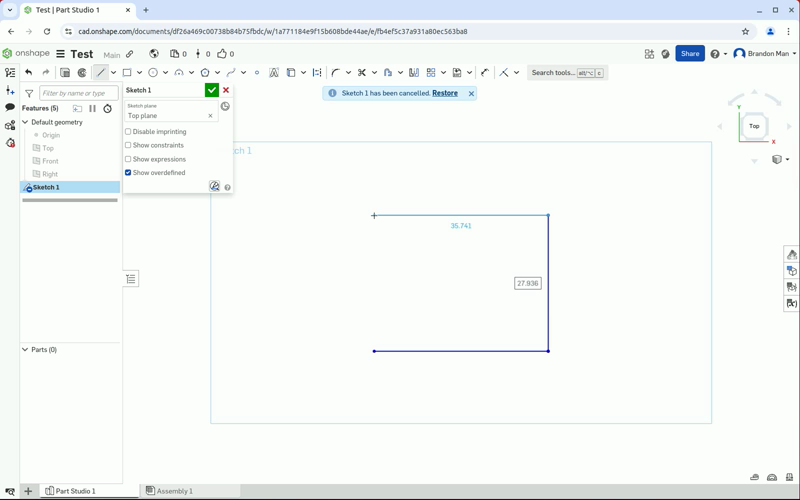
key_down(shift)
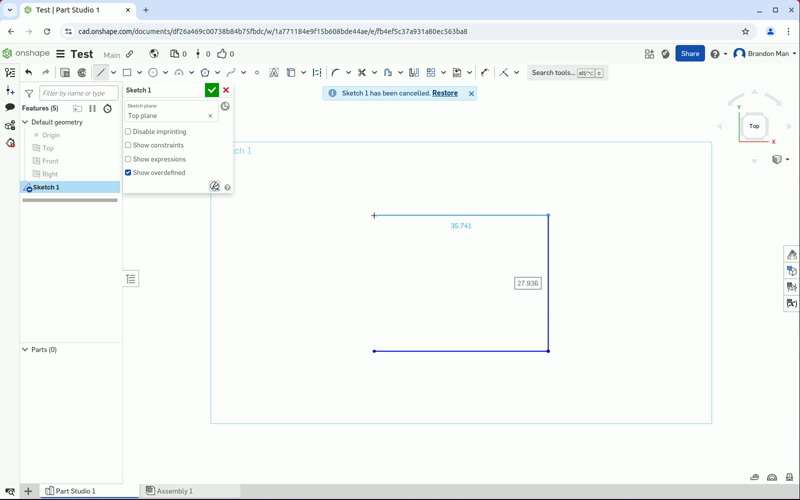
mouse_move(374, 351)
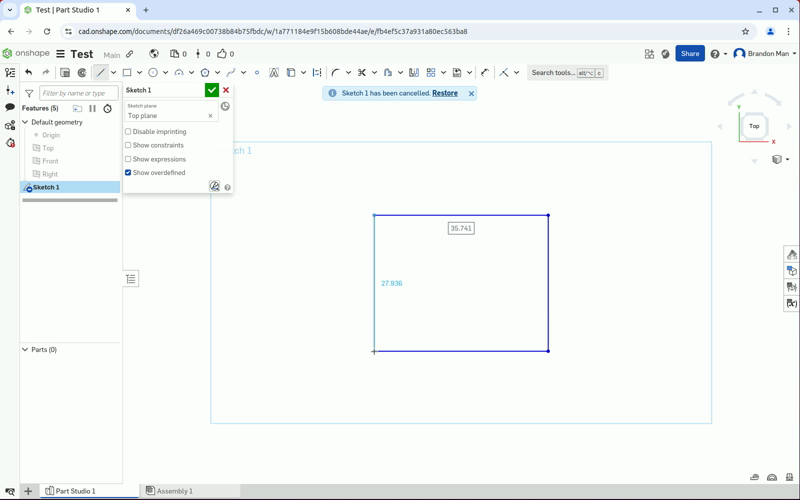
key_up(shift)
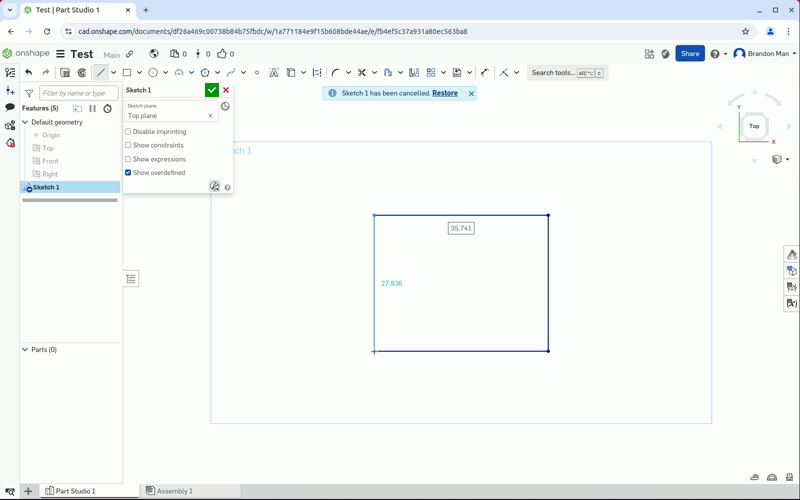
click(374, 351)
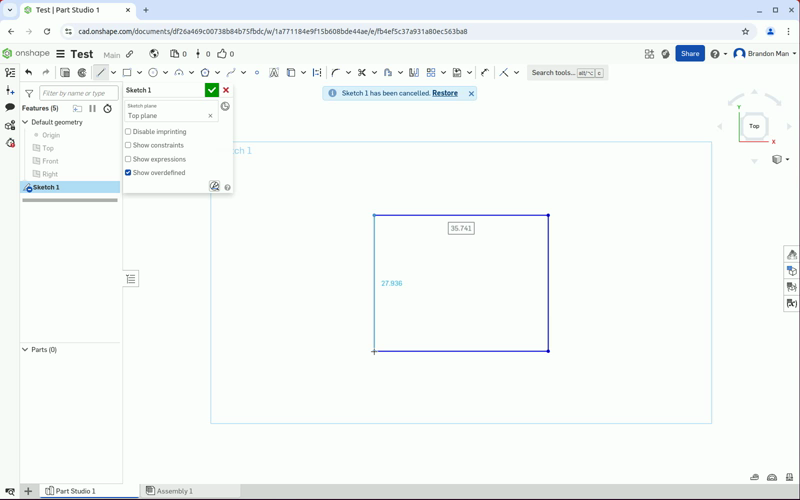
key(esc)
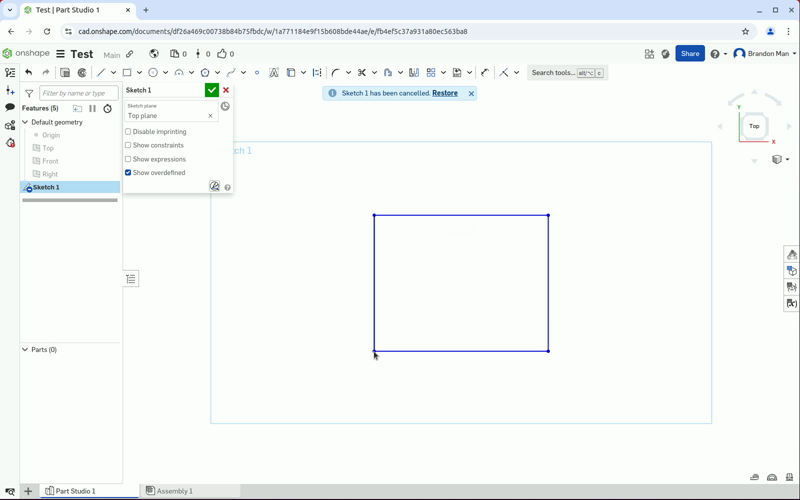
mouse_move(526, 250)
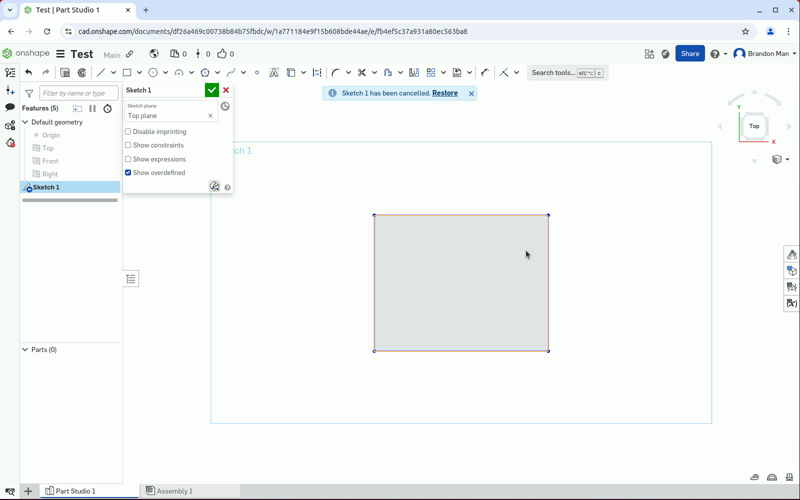
click(526, 250)
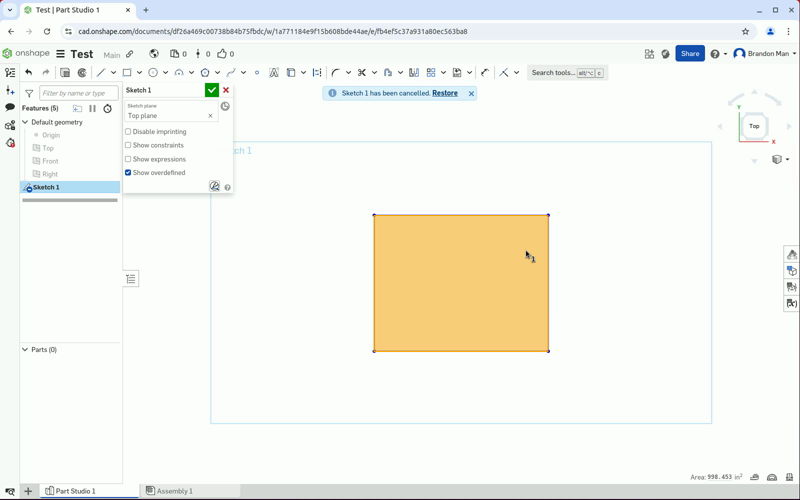
mouse_move(73, 352)
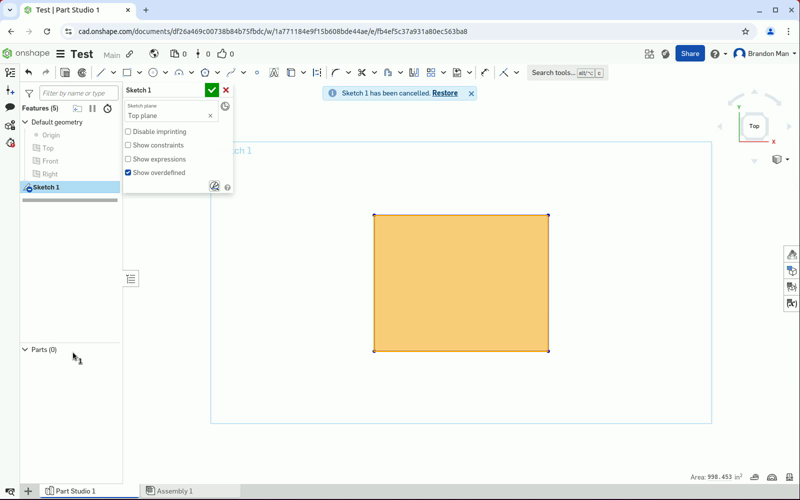
key(shift+y)
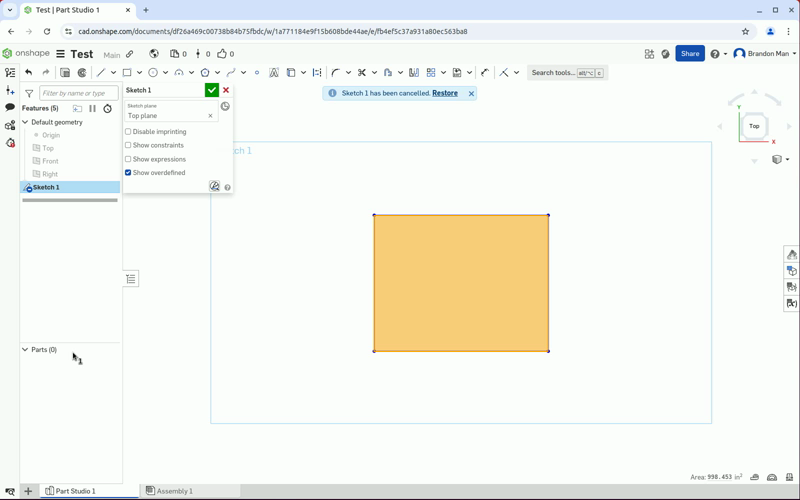
key(shift+e)
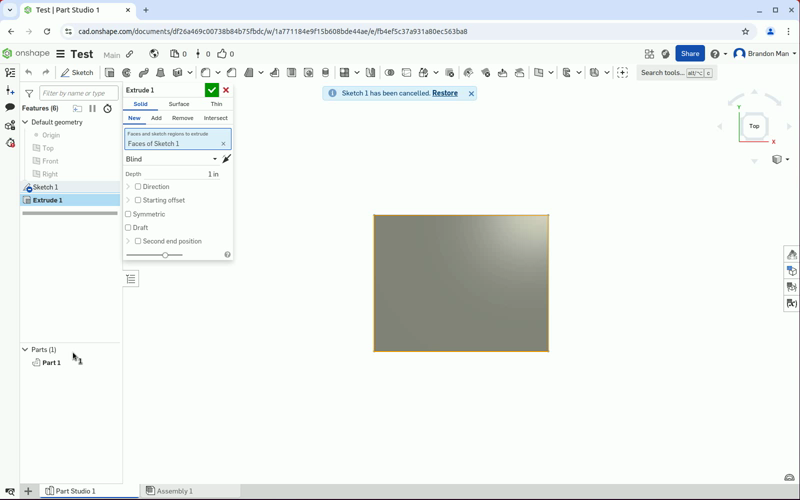
mouse_move(143, 106)
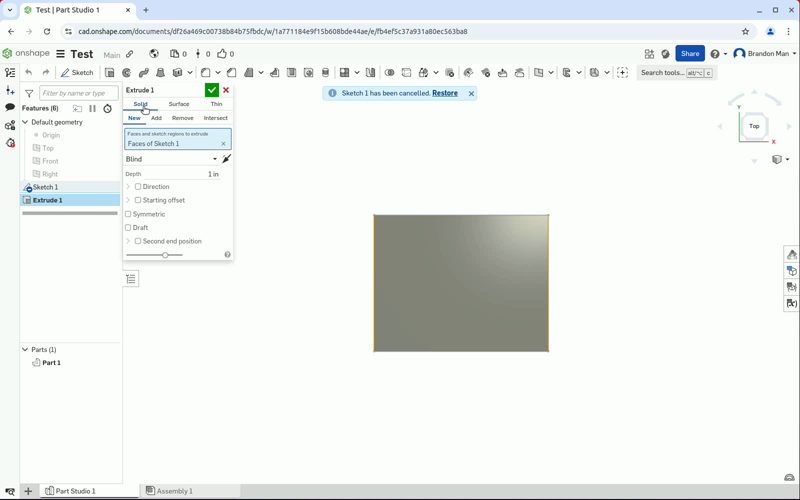
click(143, 106)
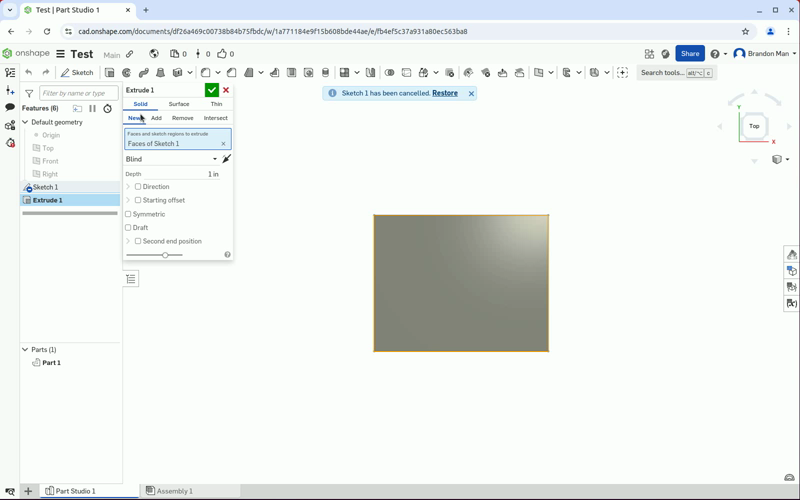
mouse_move(137, 120)
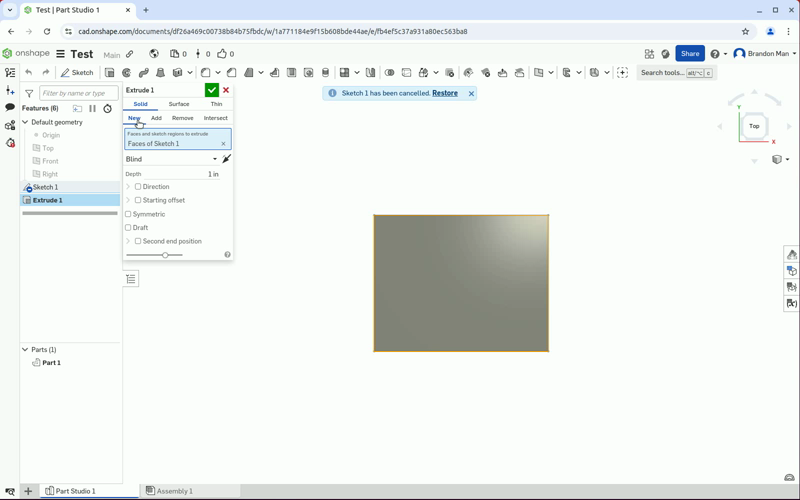
click(137, 120)
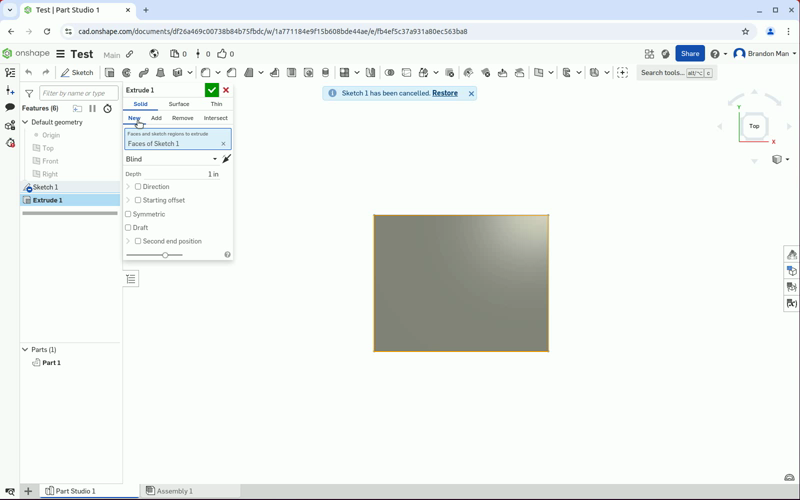
key(tab, 4)
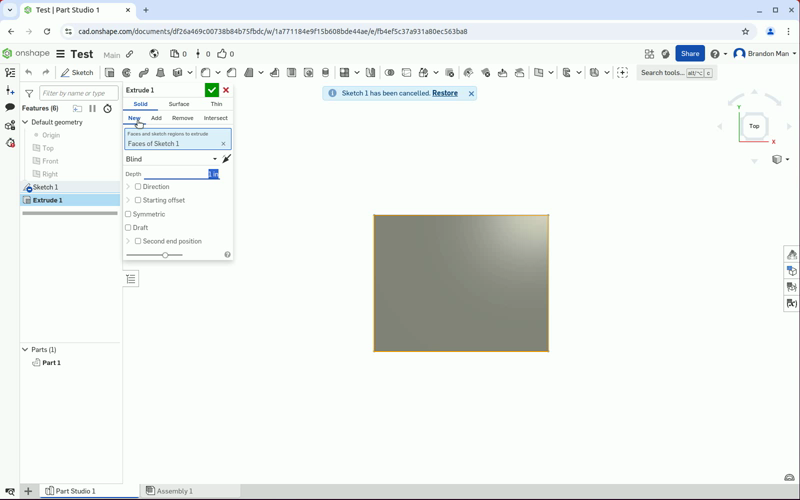
text(7.221)
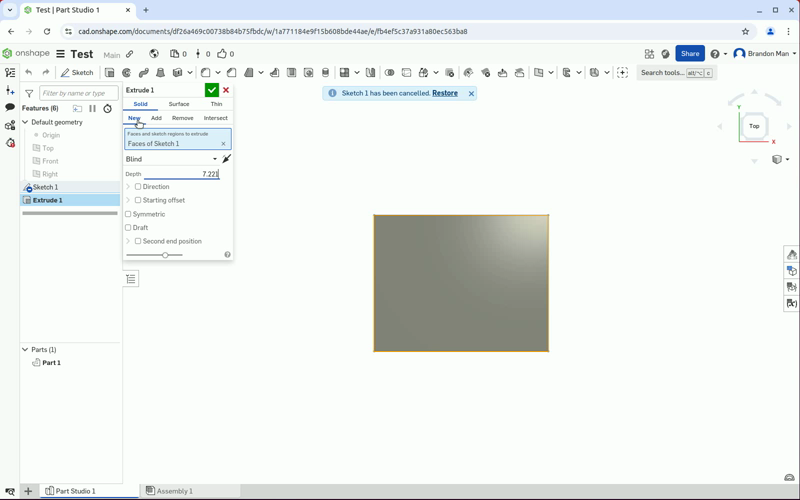
key(enter)
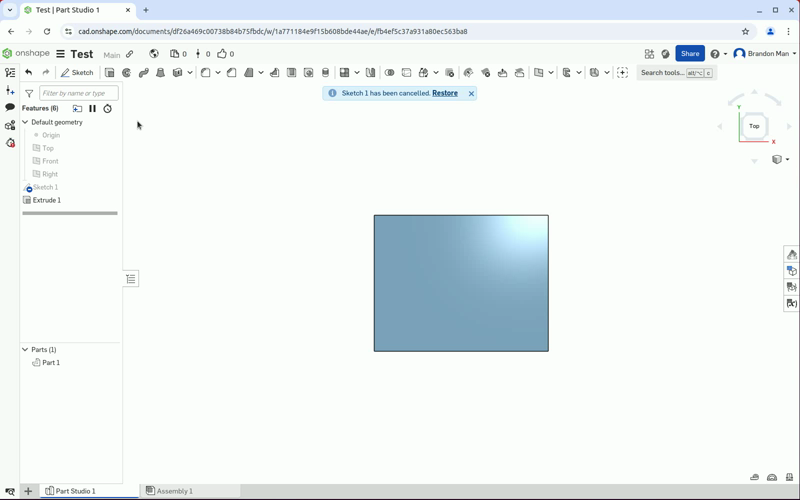
key(shift+h)
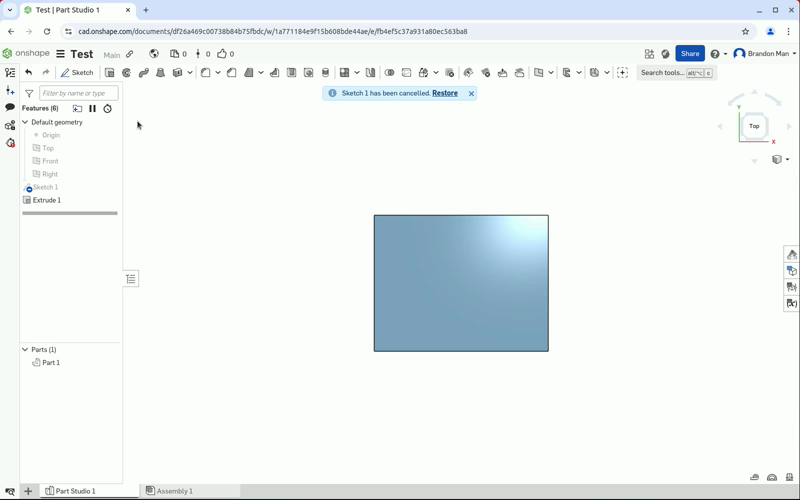
key(shift+h)
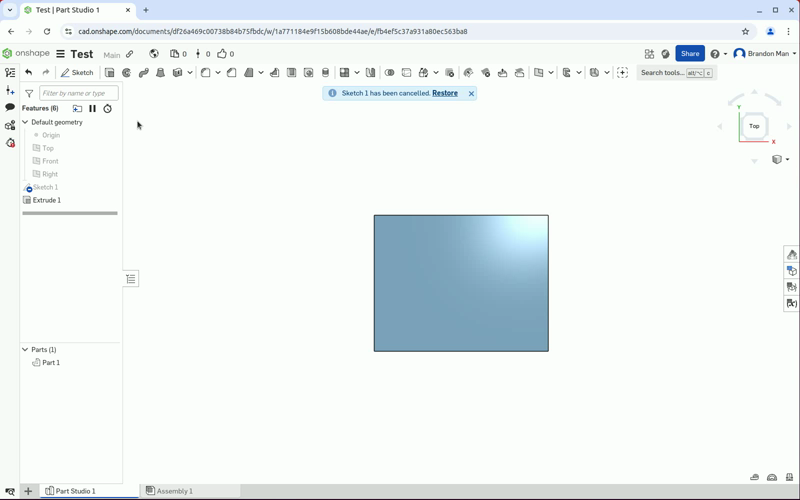
mouse_move(73, 189)
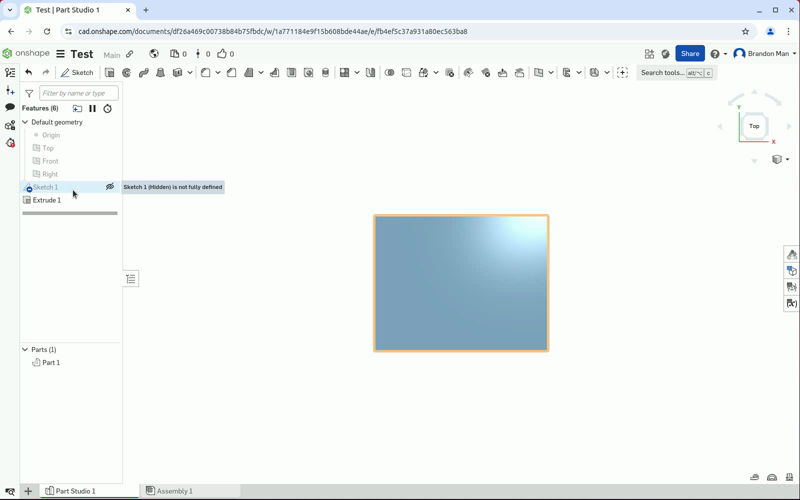
click(73, 189)
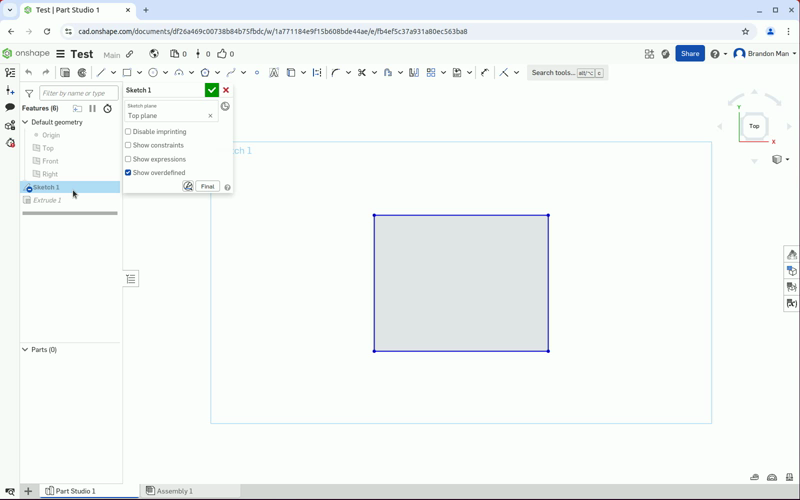
mouse_move(229, 92)
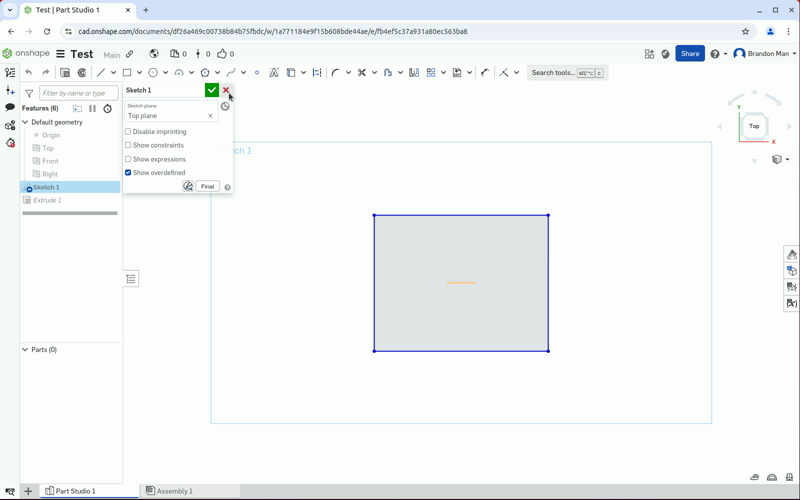
click(229, 92)
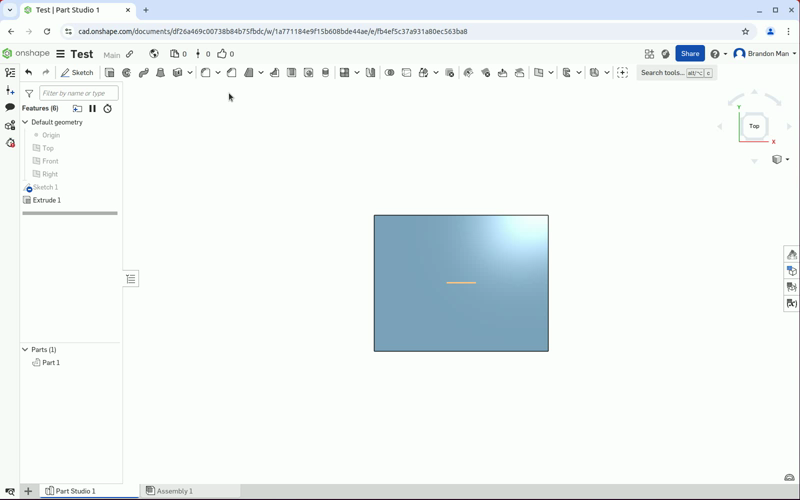
mouse_move(541, 75)
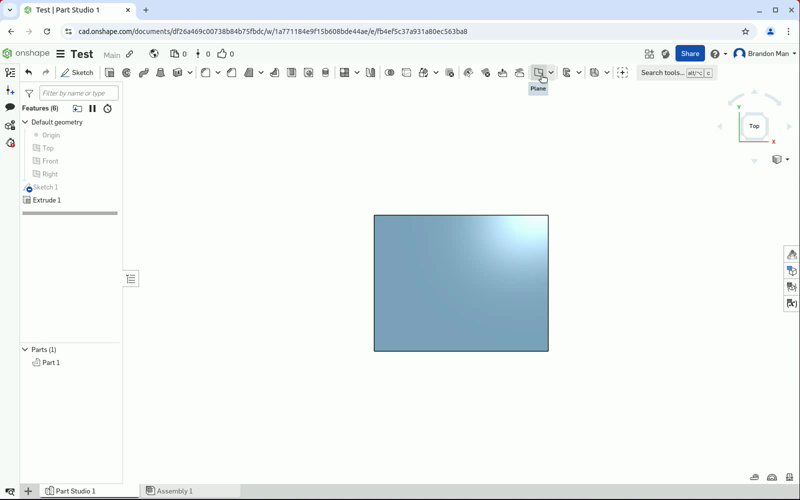
click(541, 75)
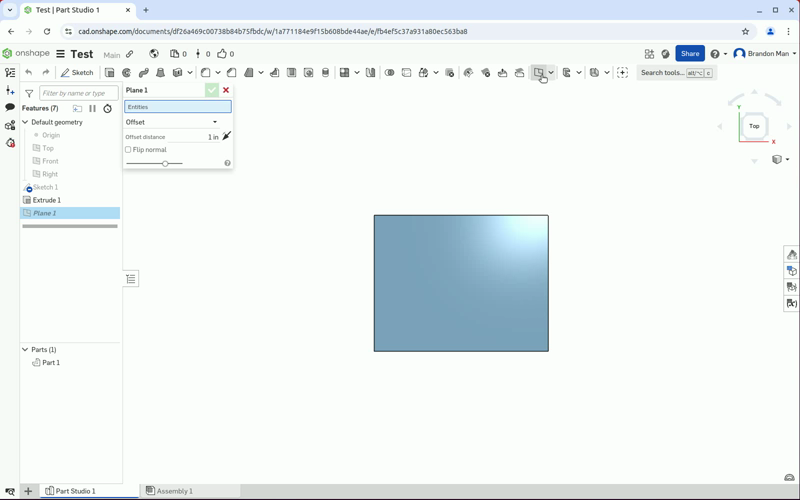
mouse_move(73, 150)
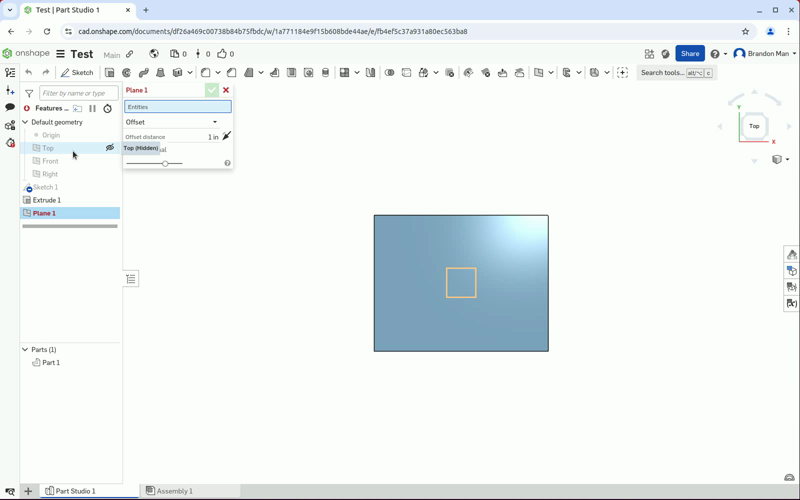
click(73, 150)
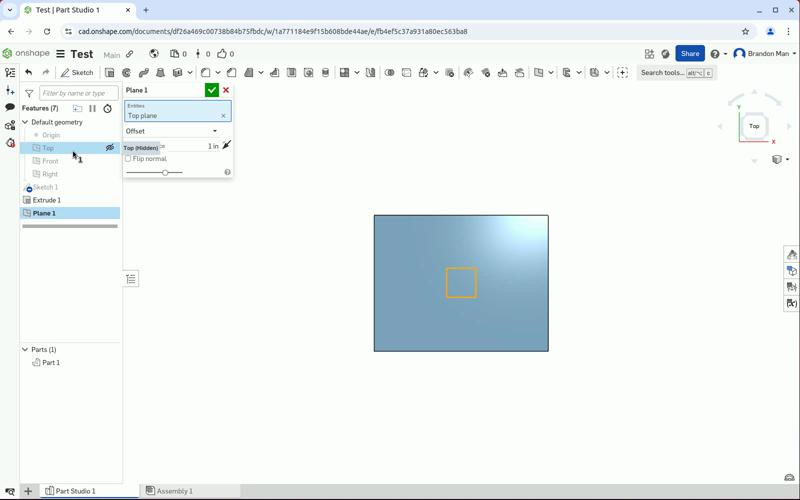
key(tab, 2)
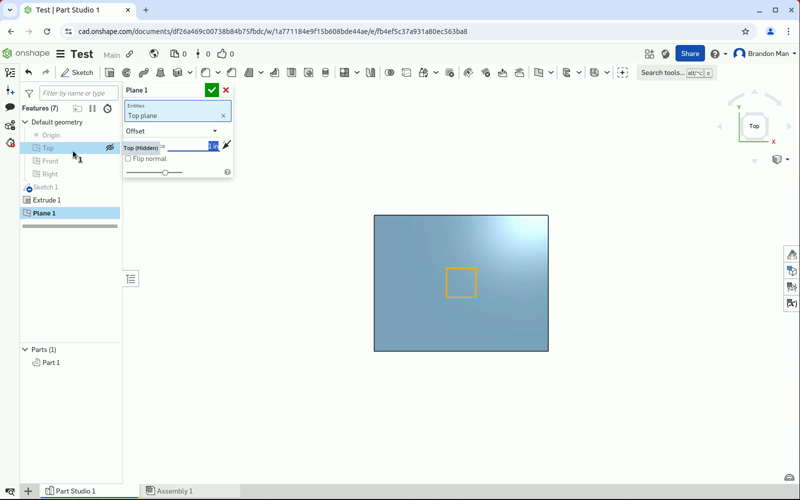
text(7.21)
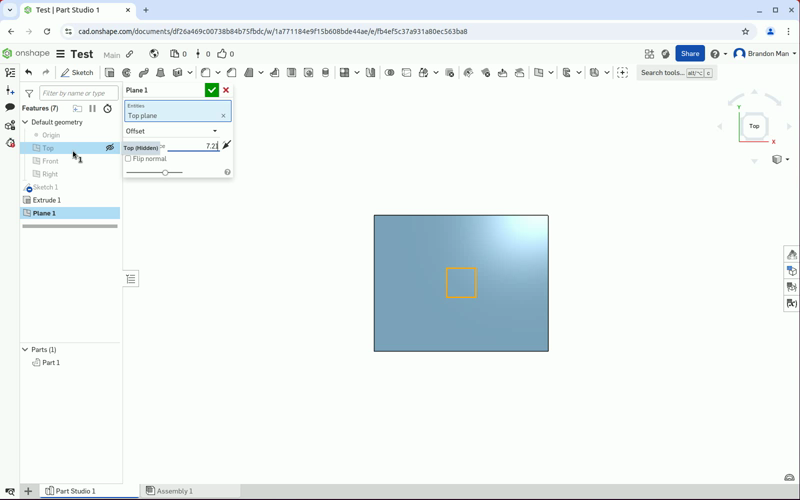
key(enter, 2)
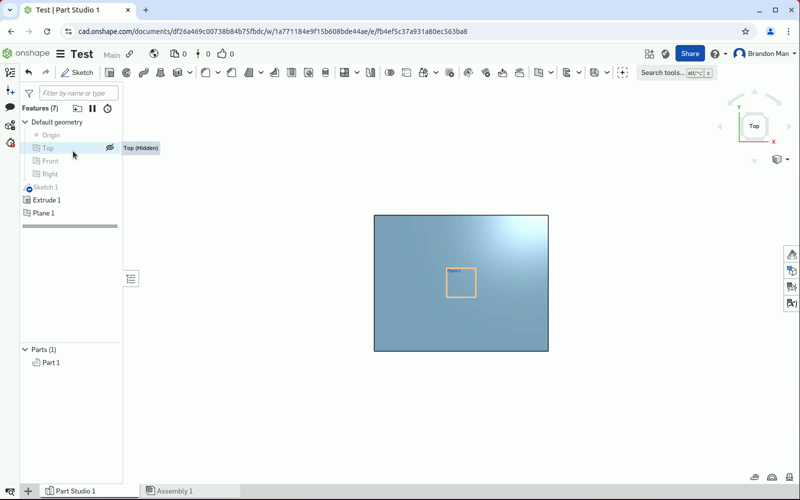
key(shift+s)
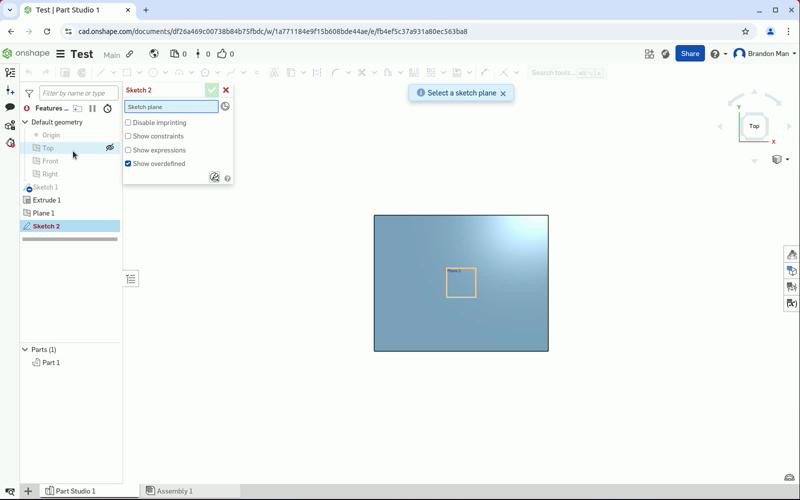
mouse_move(73, 215)
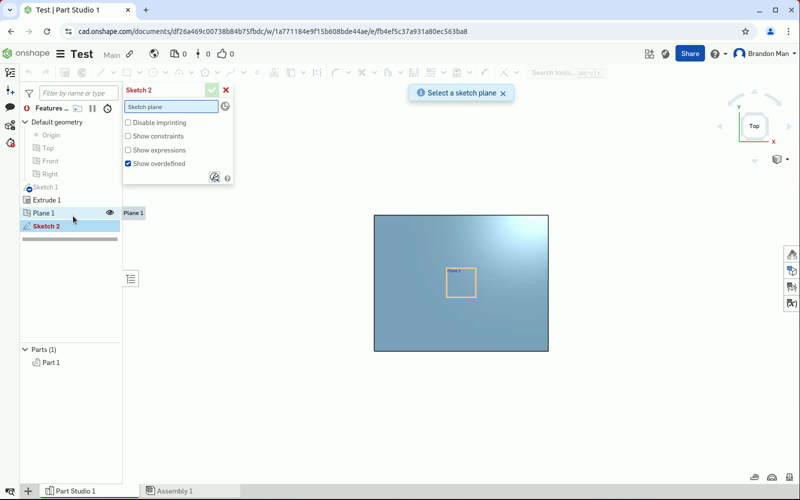
click(73, 215)
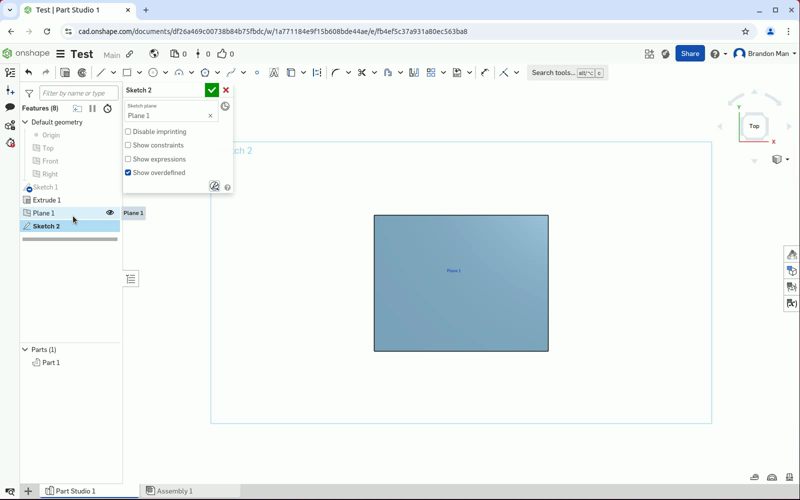
mouse_move(73, 352)
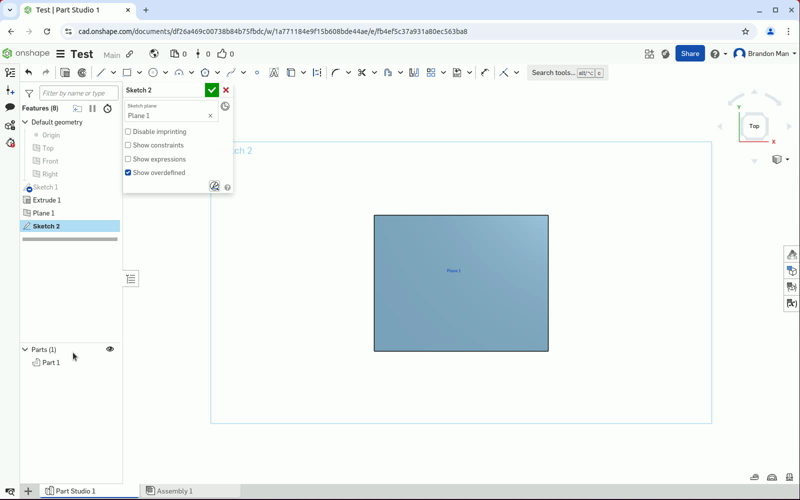
key(y)
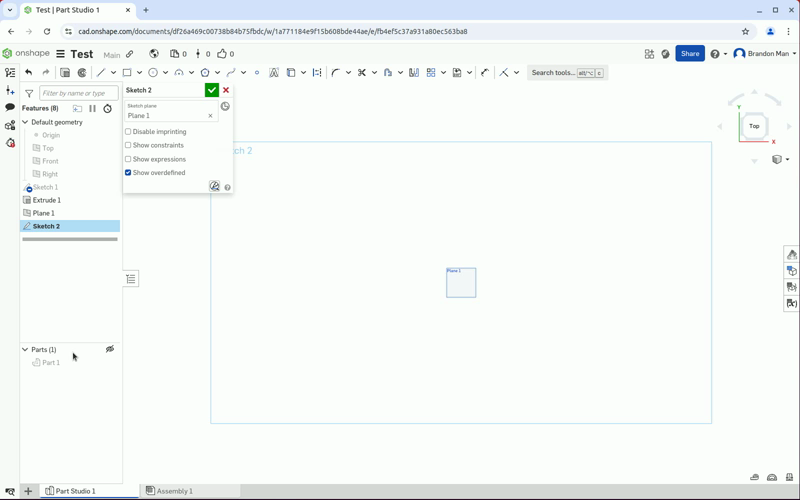
key(l)
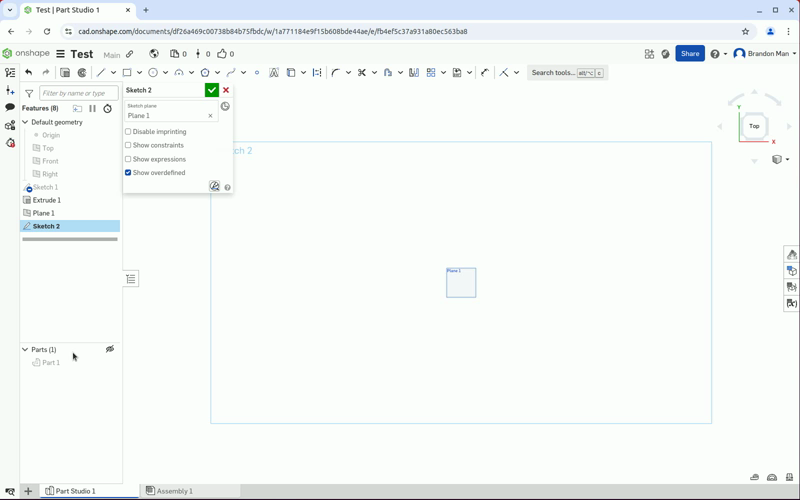
key_down(shift)
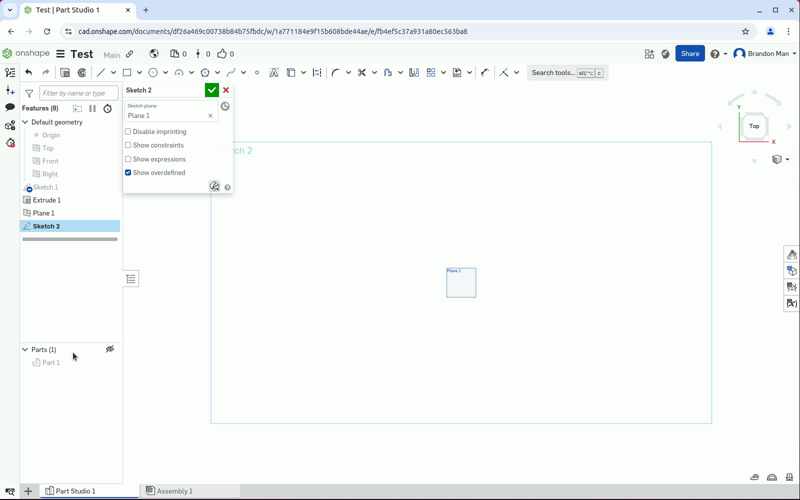
mouse_move(374, 327)
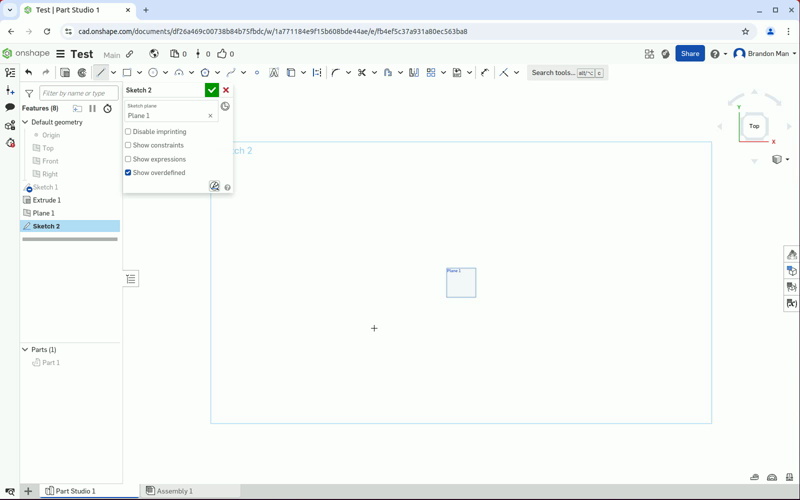
click(374, 327)
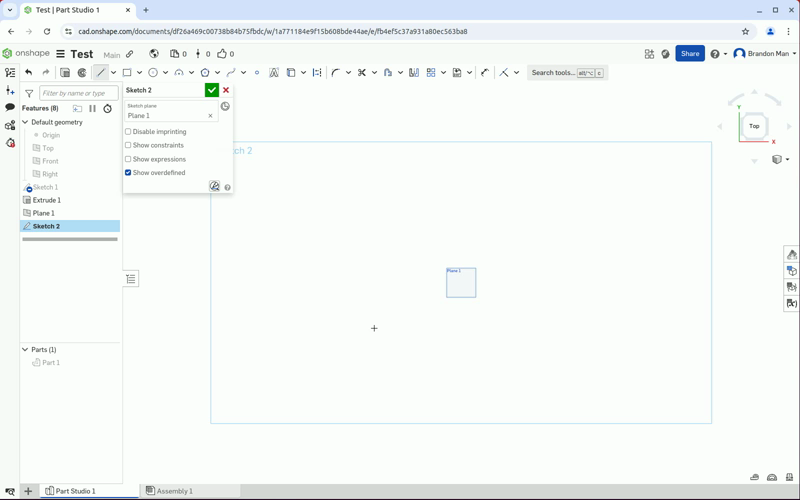
key_up(shift)
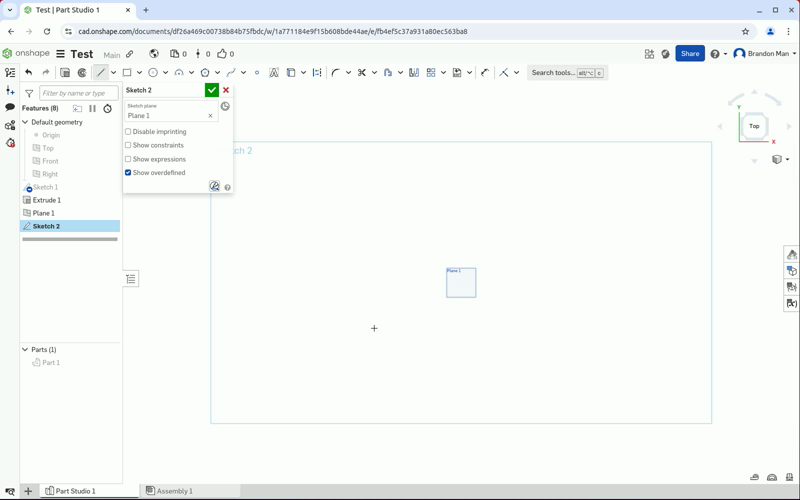
key_down(shift)
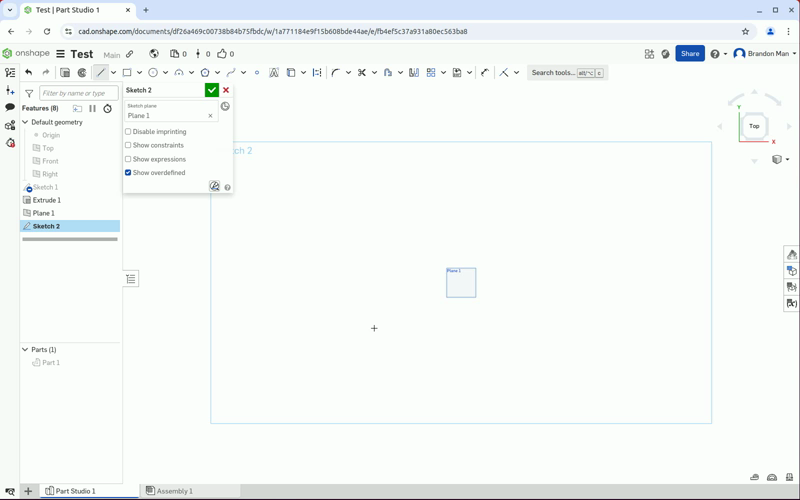
mouse_move(548, 327)
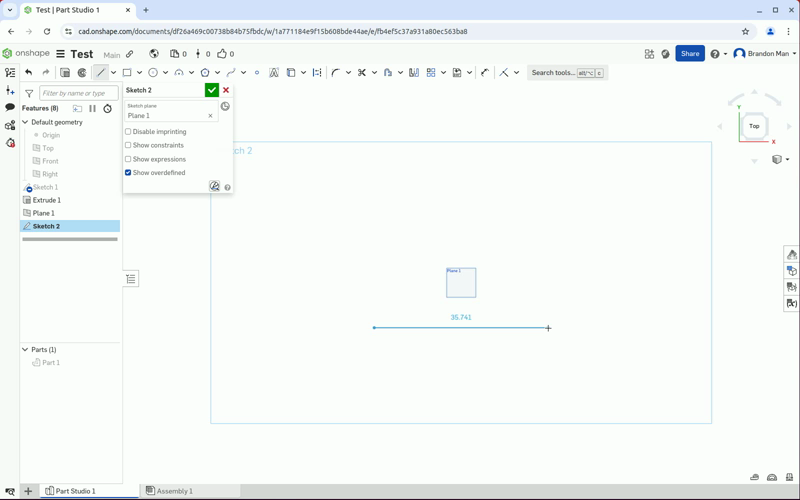
click(548, 327)
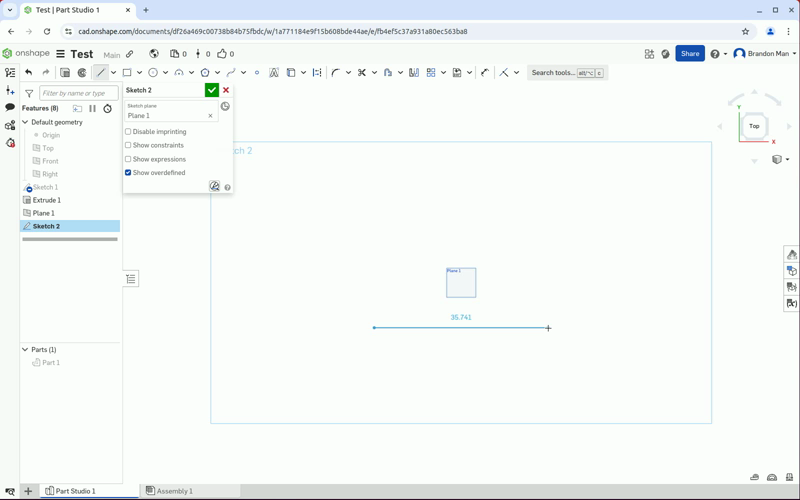
key_up(shift)
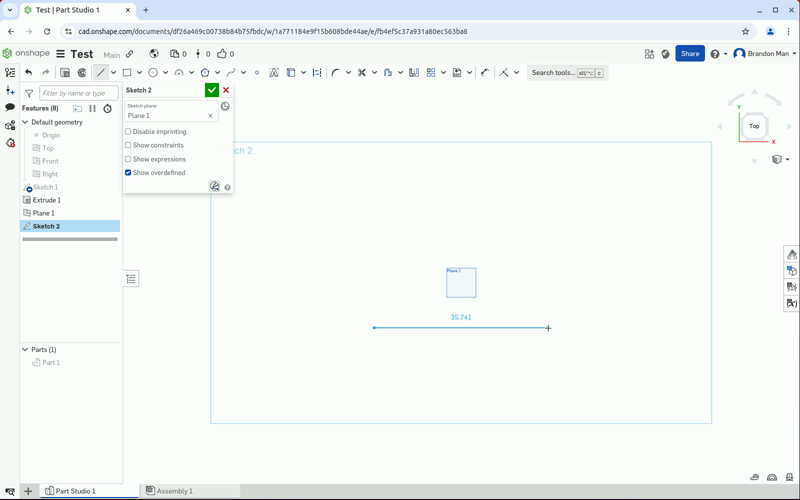
key_down(shift)
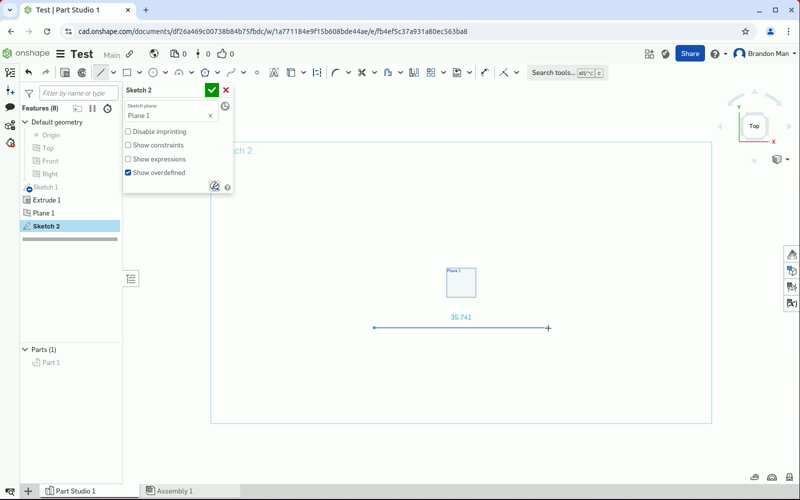
mouse_move(548, 237)
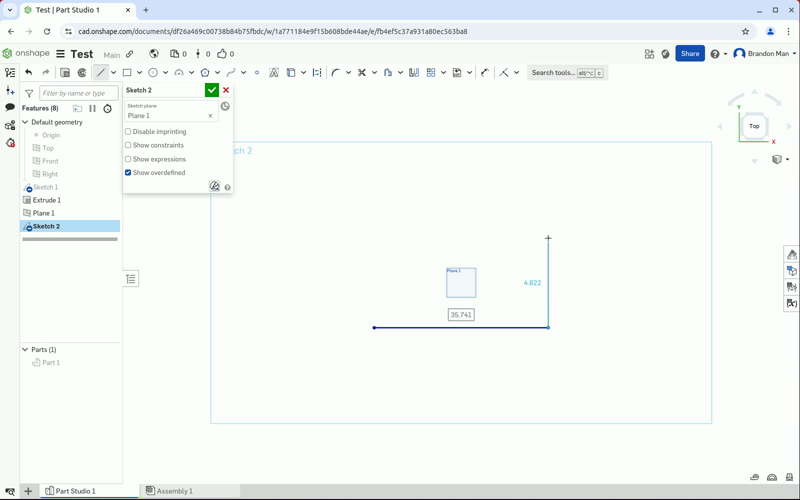
click(548, 237)
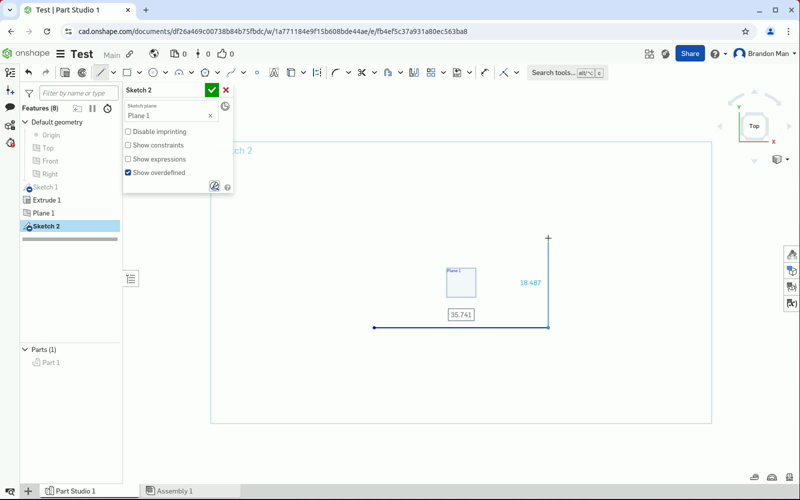
key_up(shift)
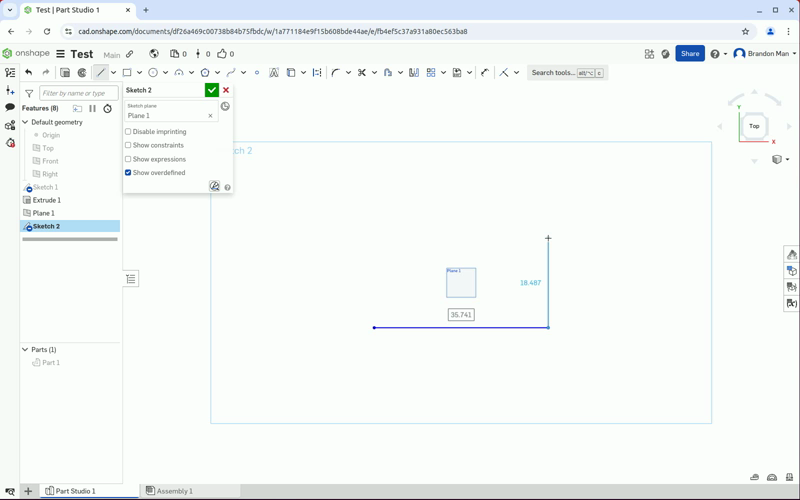
key_down(shift)
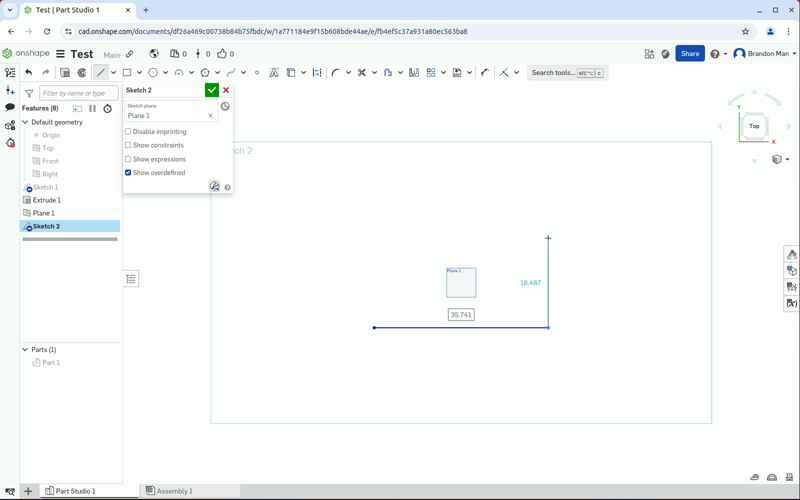
mouse_move(374, 237)
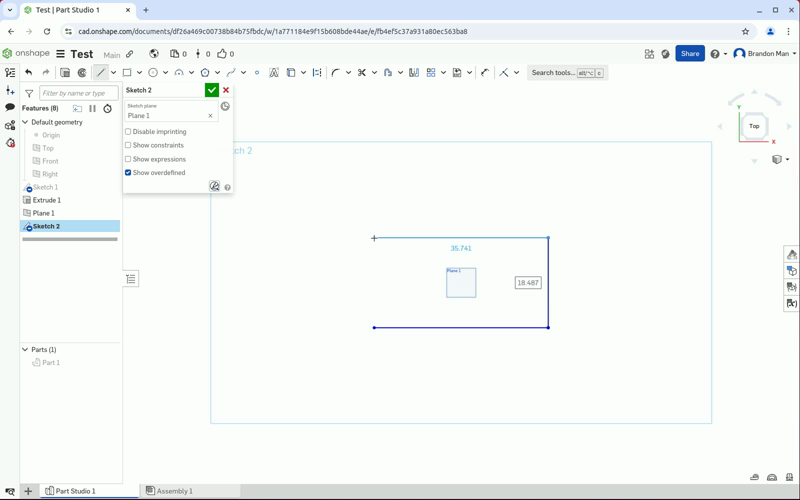
click(374, 237)
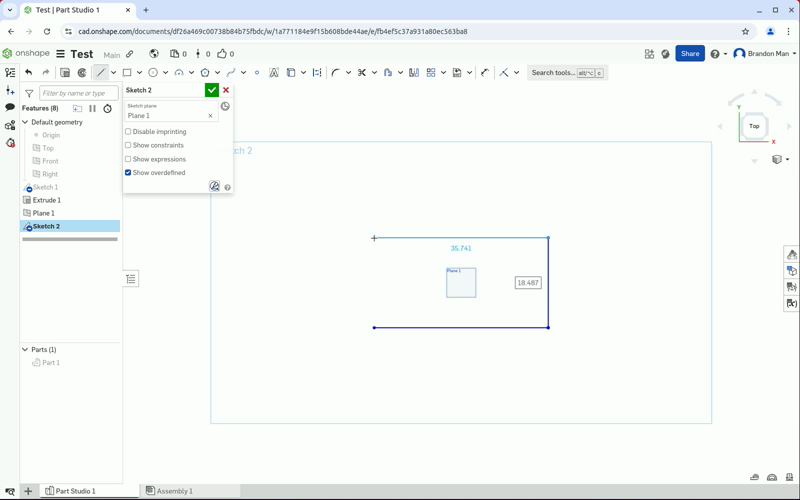
key_up(shift)
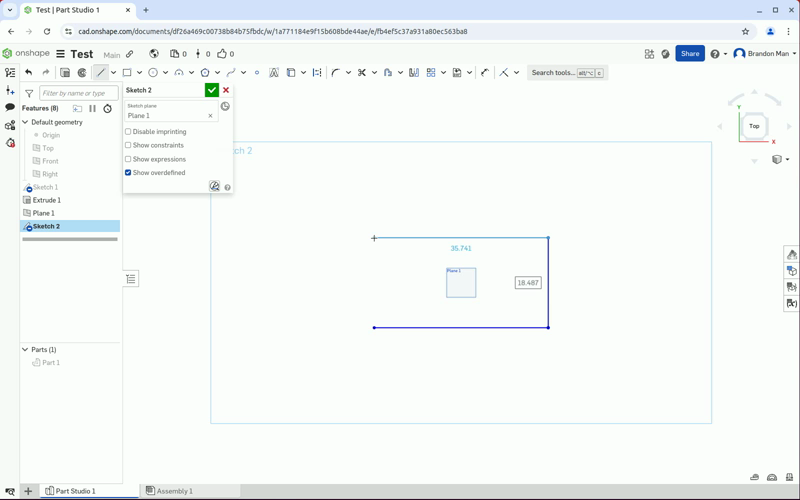
key_down(shift)
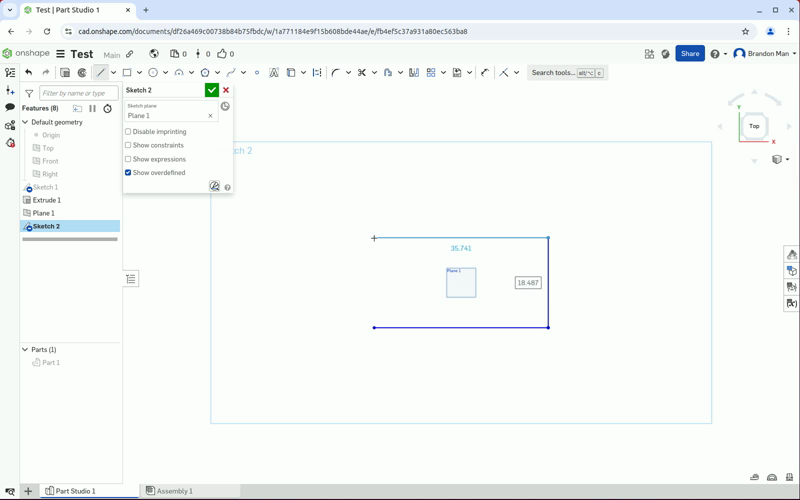
mouse_move(374, 327)
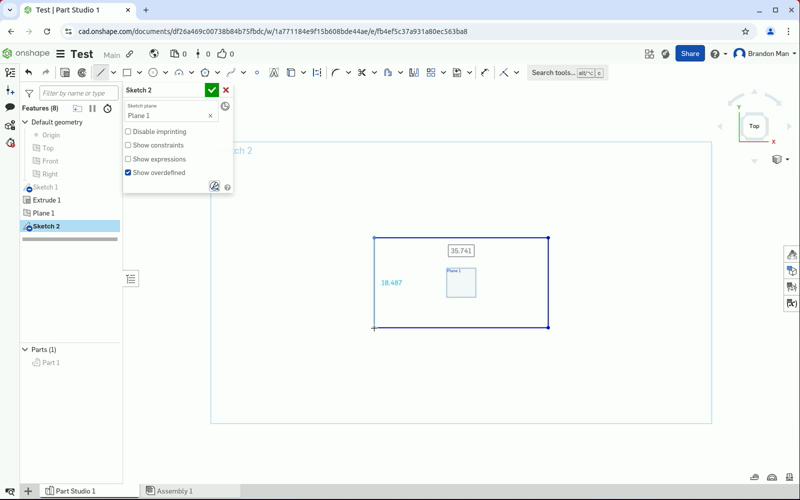
key_up(shift)
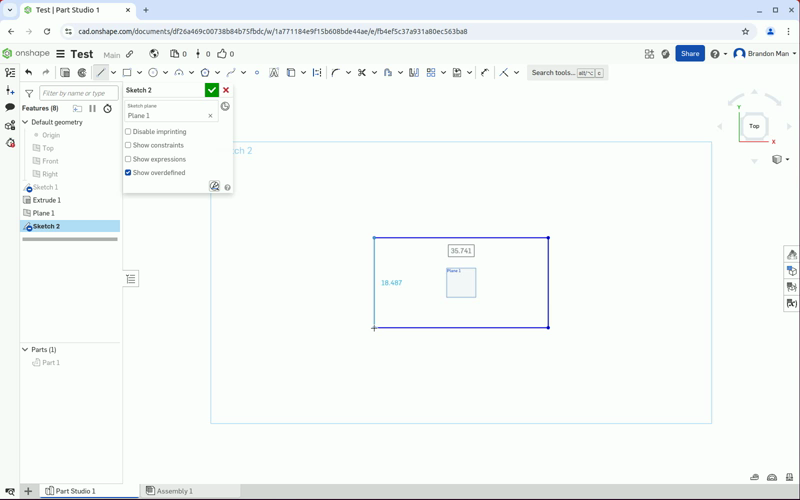
click(374, 327)
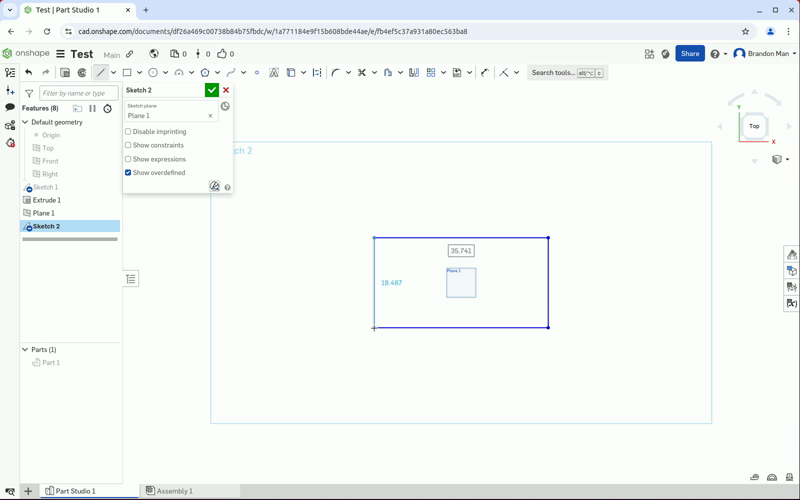
key(esc)
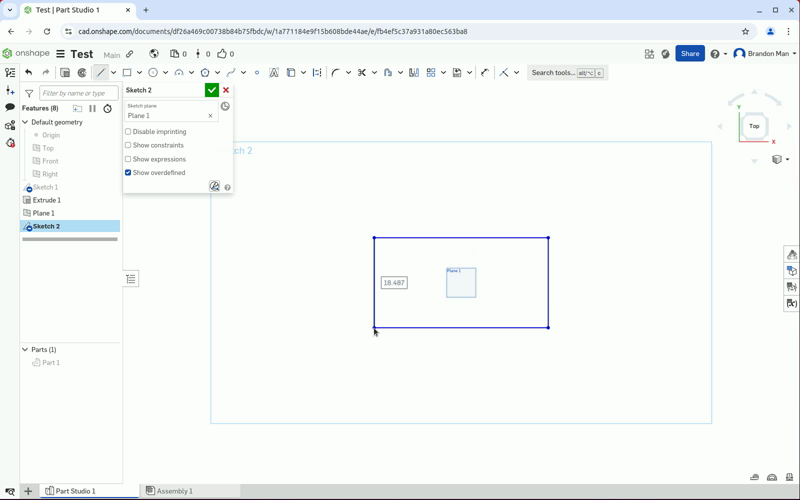
mouse_move(421, 310)
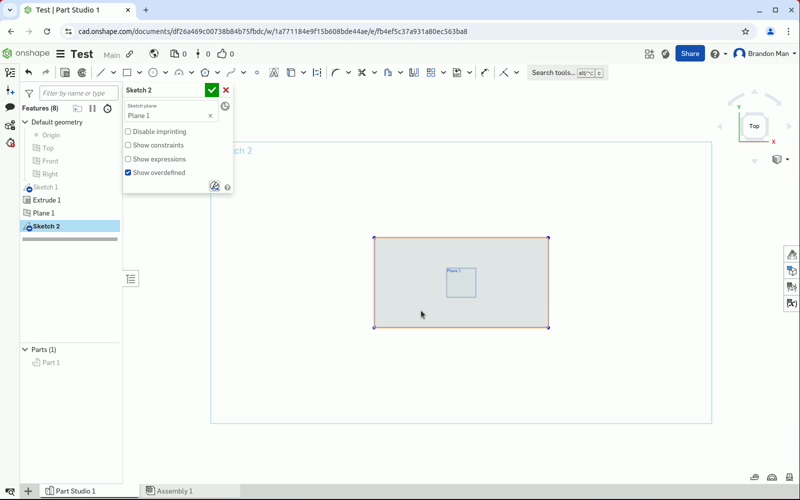
click(421, 310)
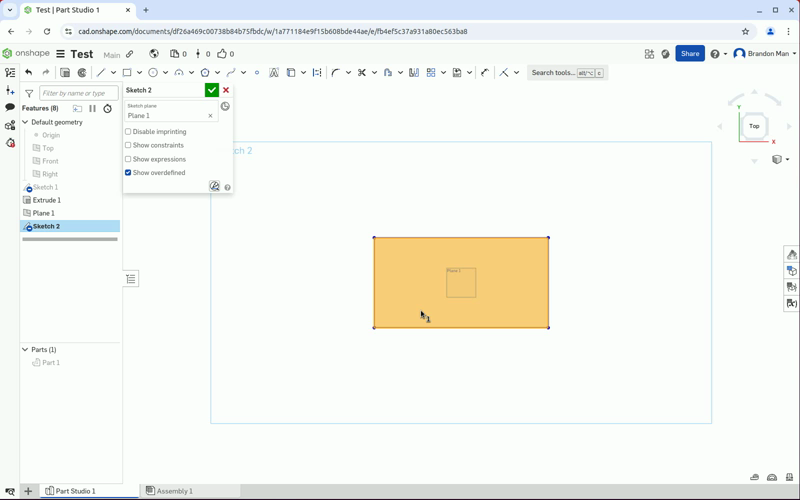
mouse_move(73, 352)
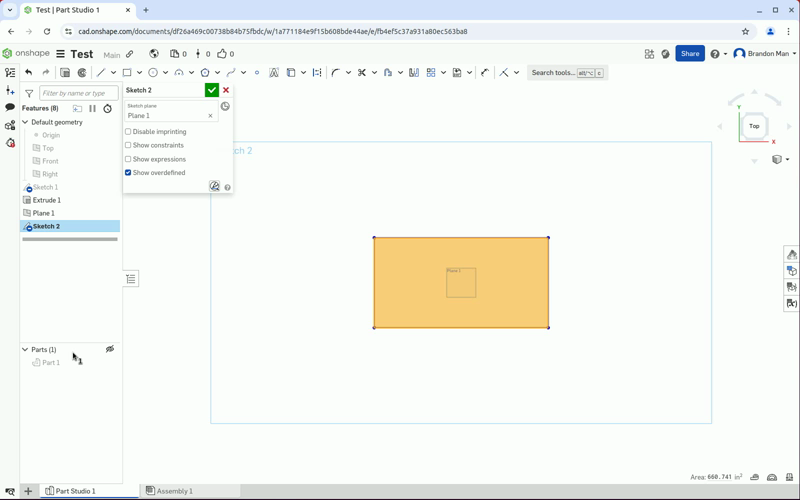
key(shift+y)
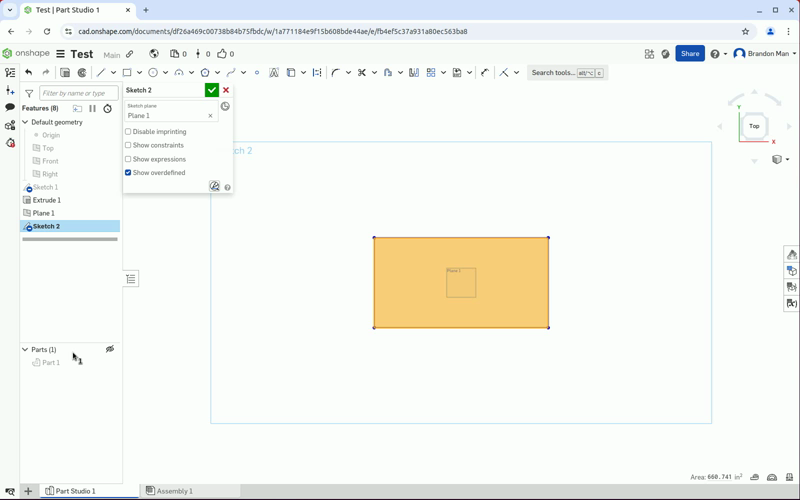
key(shift+e)
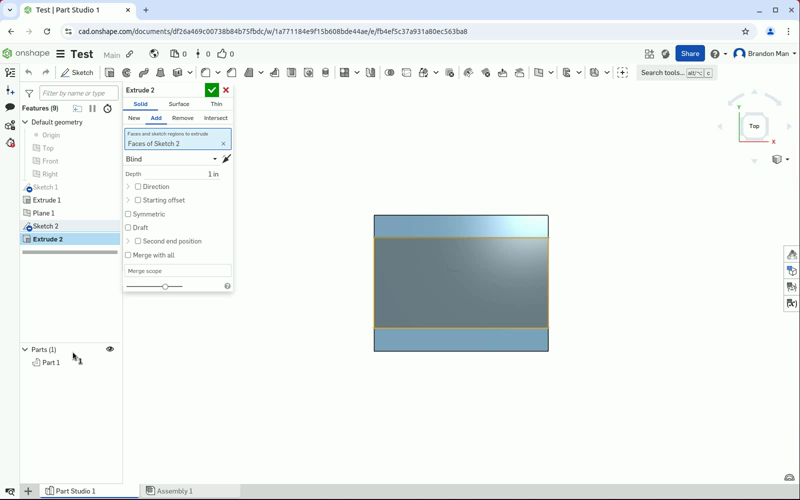
mouse_move(143, 106)
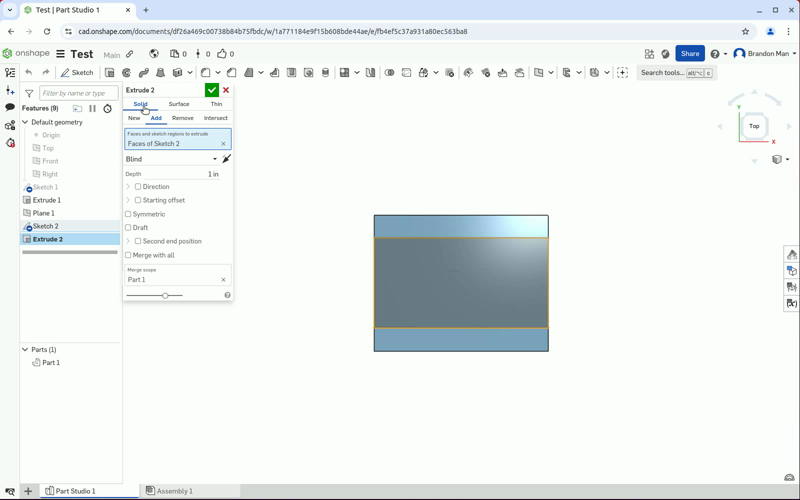
click(143, 106)
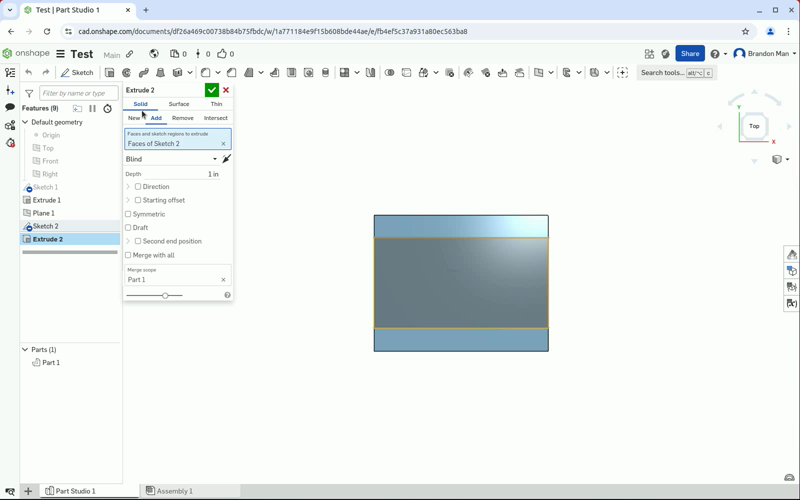
mouse_move(137, 120)
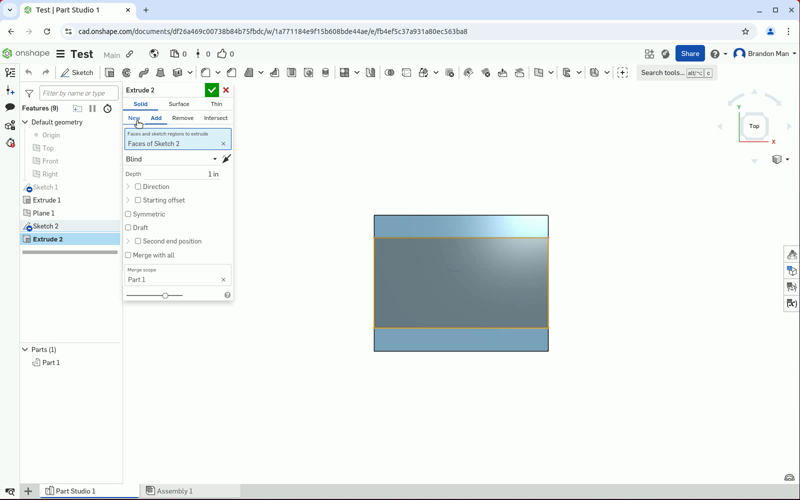
click(137, 120)
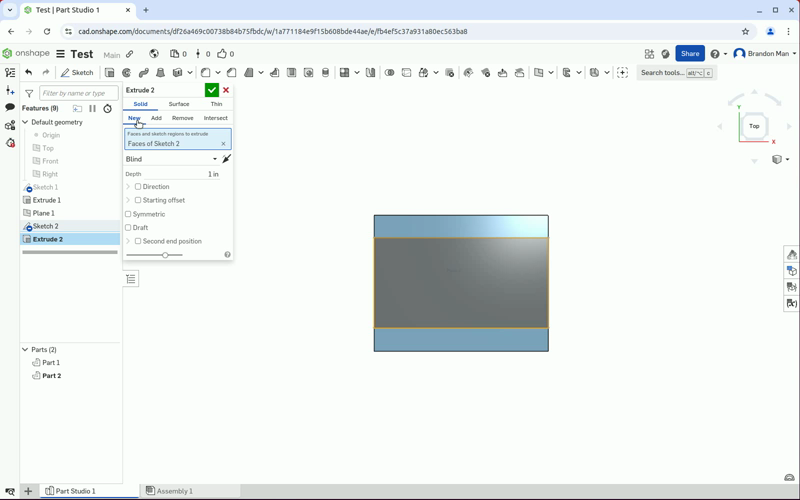
key(tab, 4)
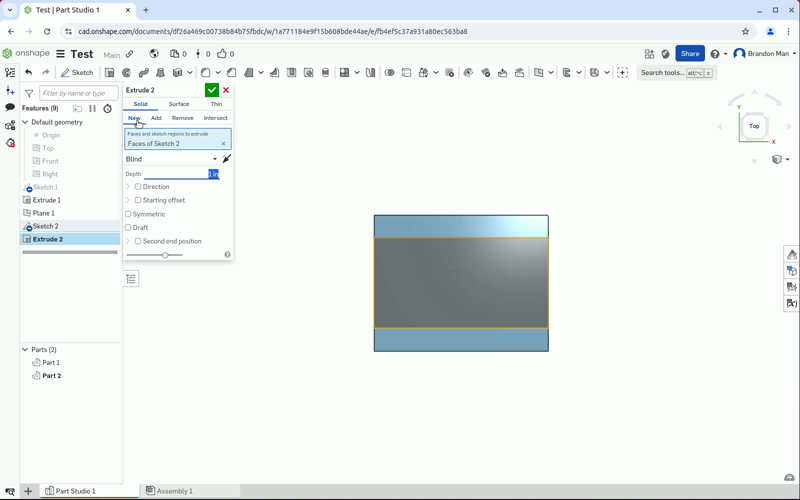
text(15.887)
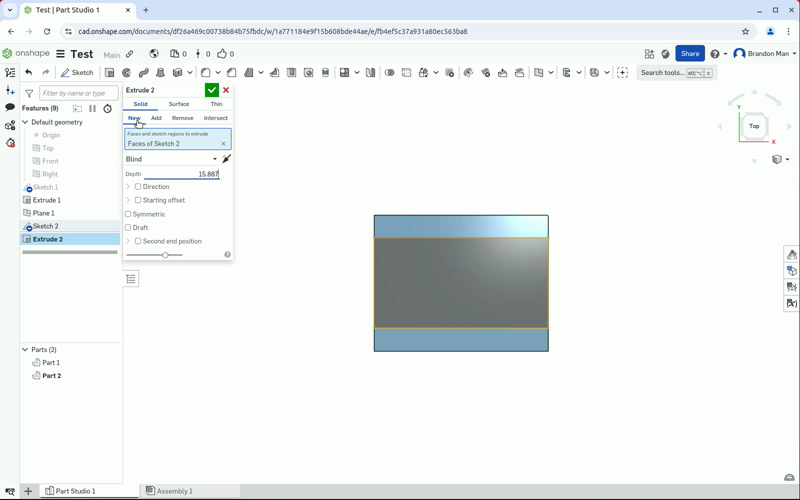
key(enter)
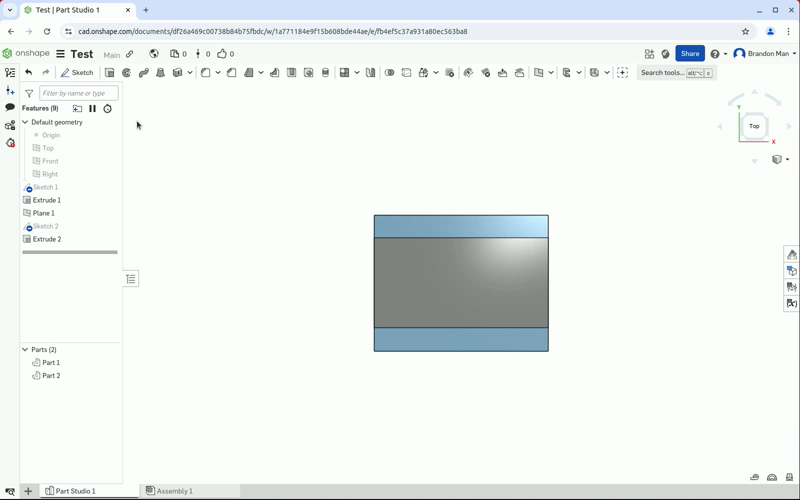
key(shift+h)
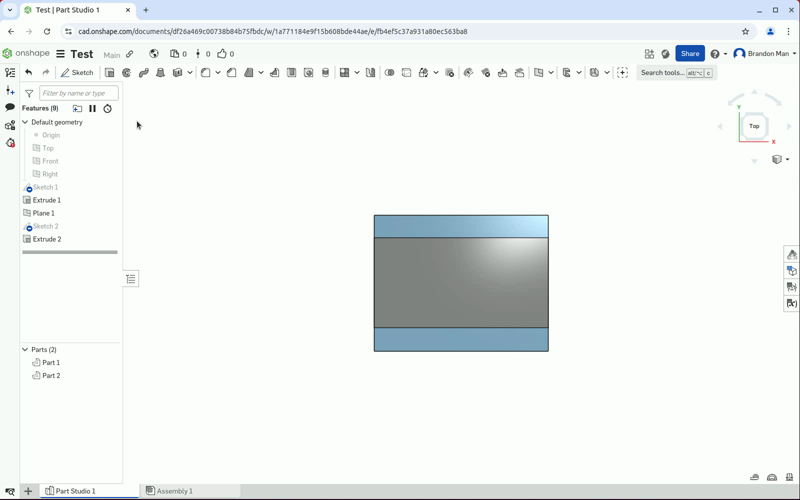
key(shift+h)
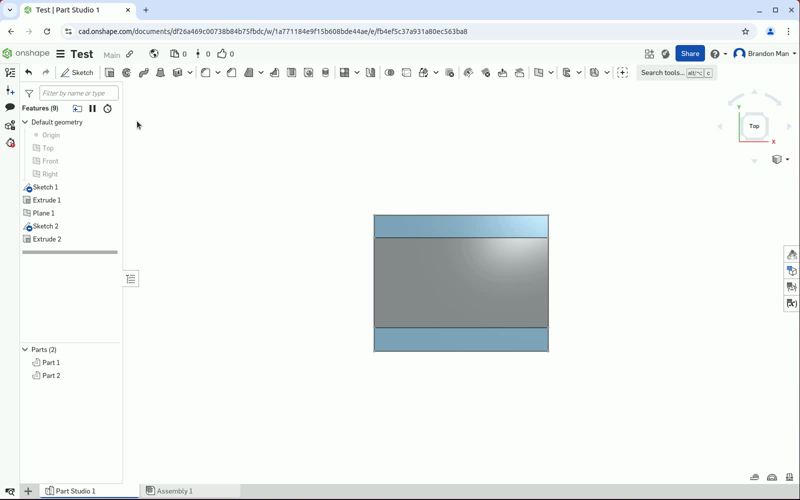
key(shift+7)
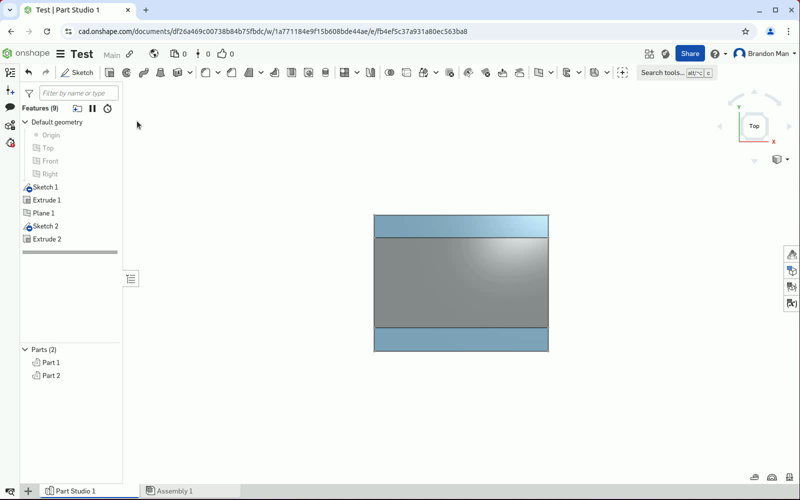
key(up, 3)
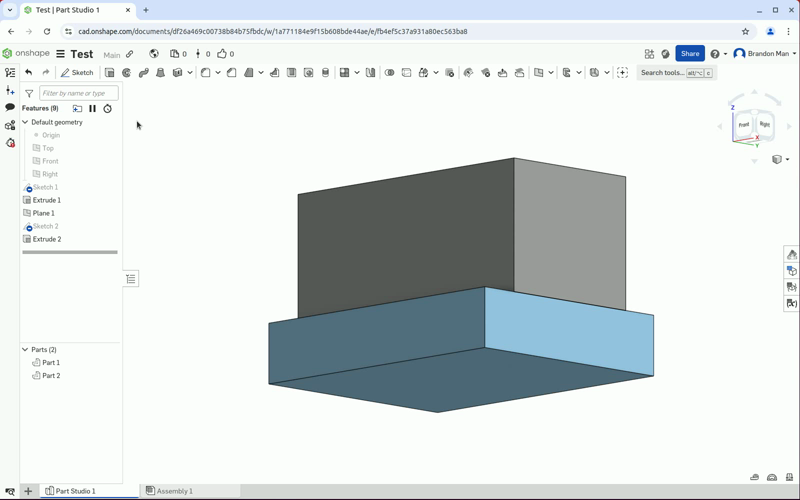
key(left, 3)
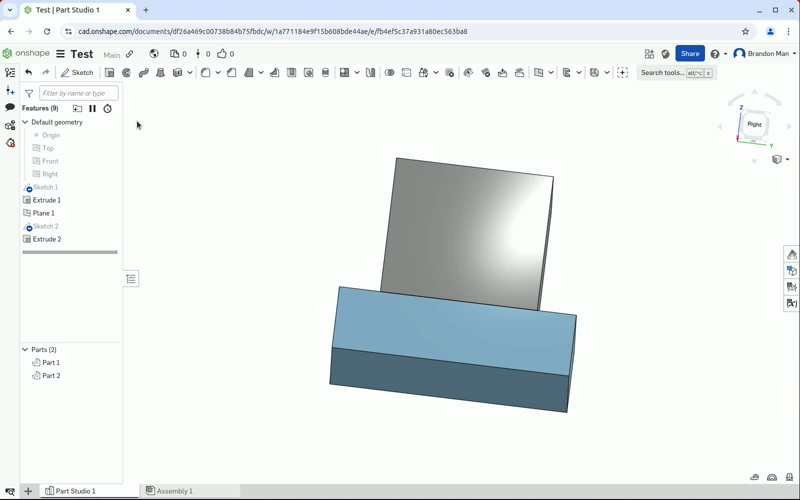
key(right, 3)
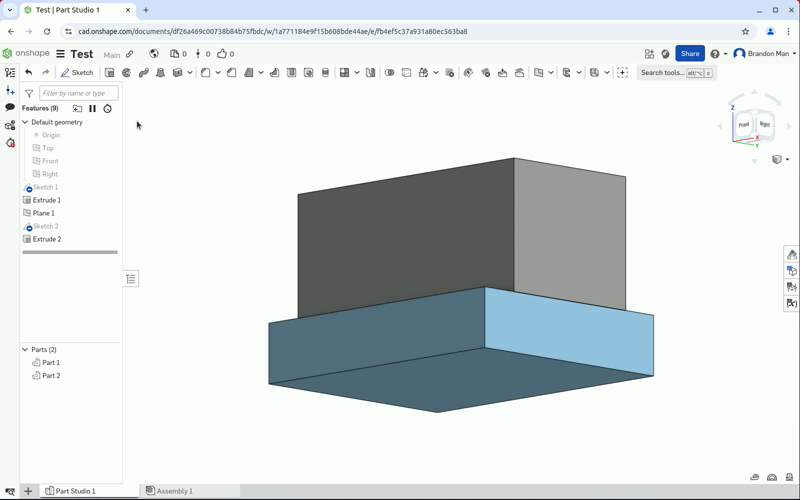
key(down, 3)
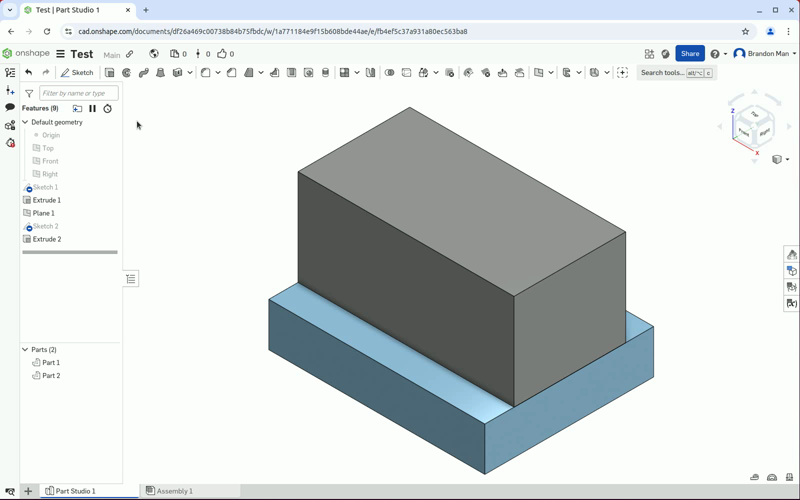
mouse_move(73, 189)
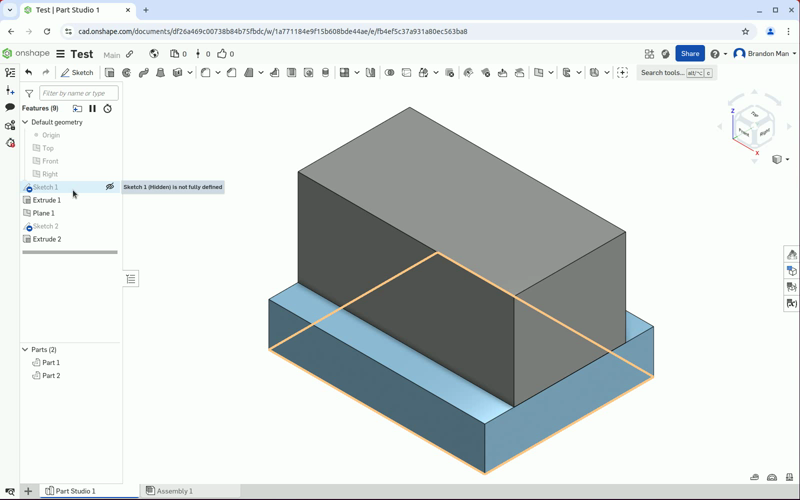
click(73, 189)